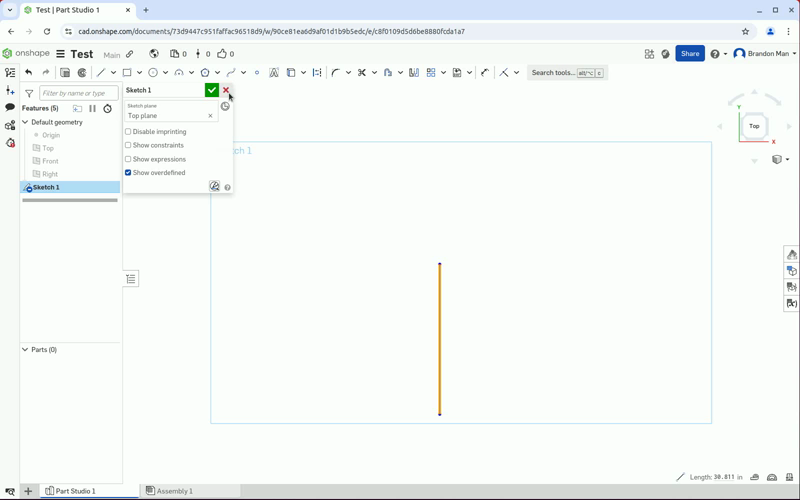
key(shift+h)
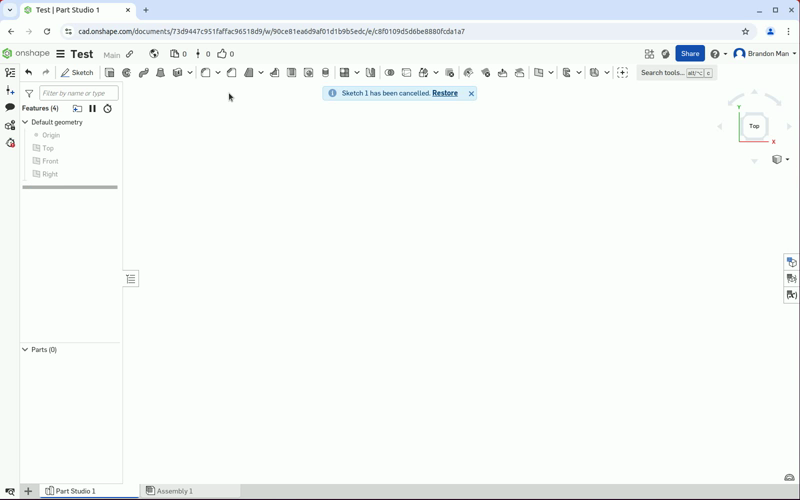
mouse_move(73, 352)
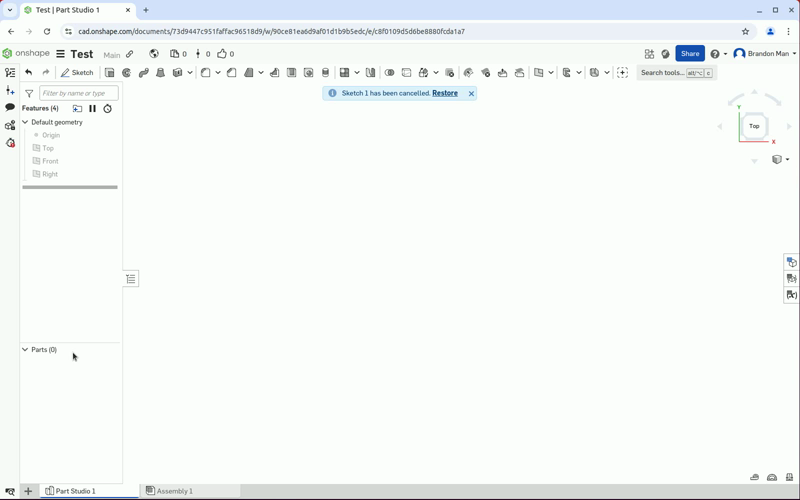
key(y)
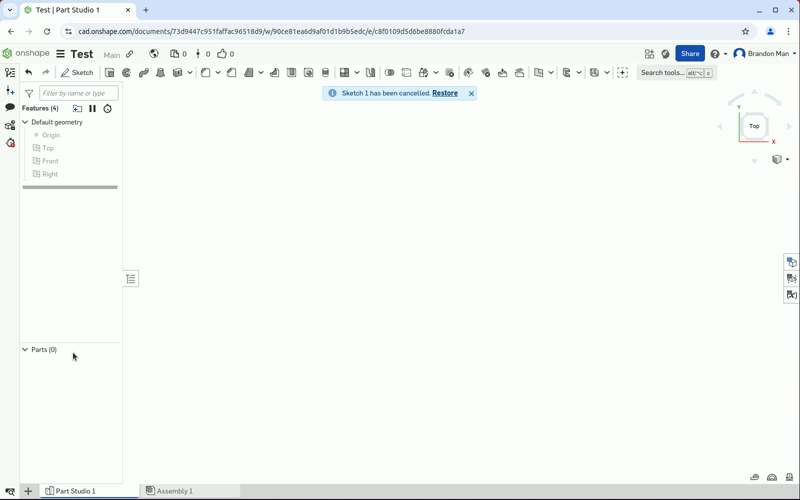
key(shift+p)
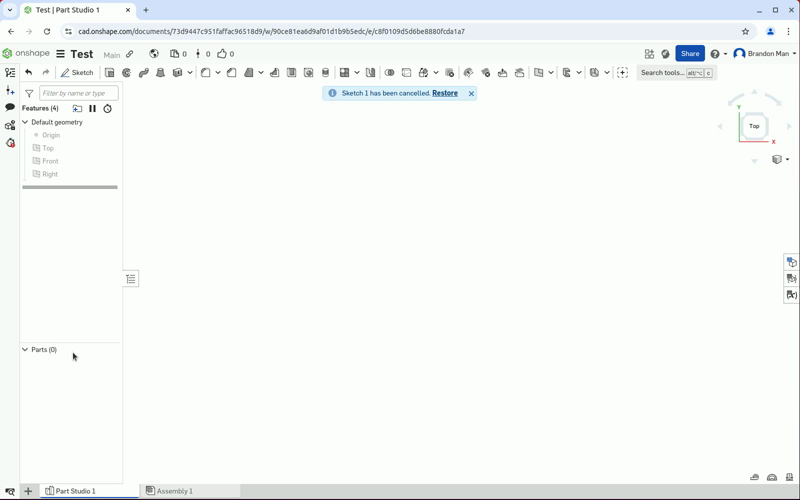
key(space)
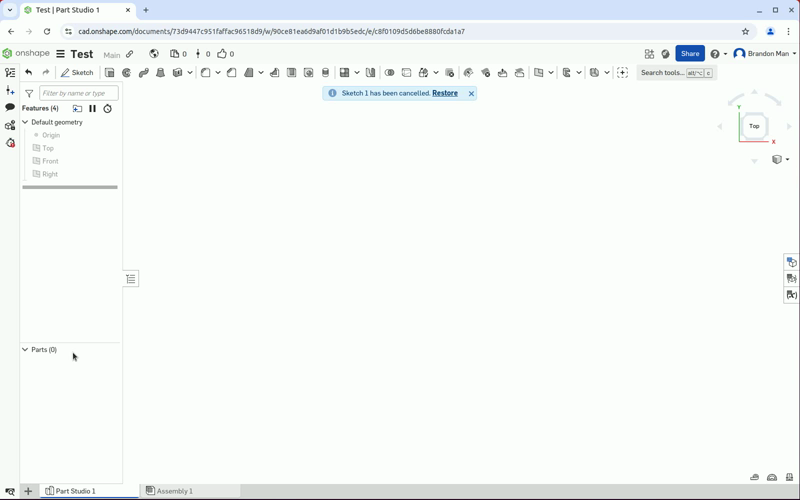
key_down(shift)
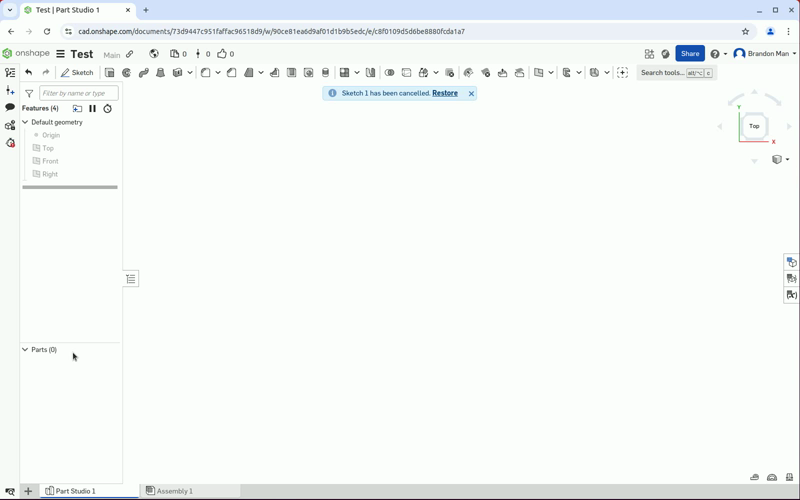
key(up)
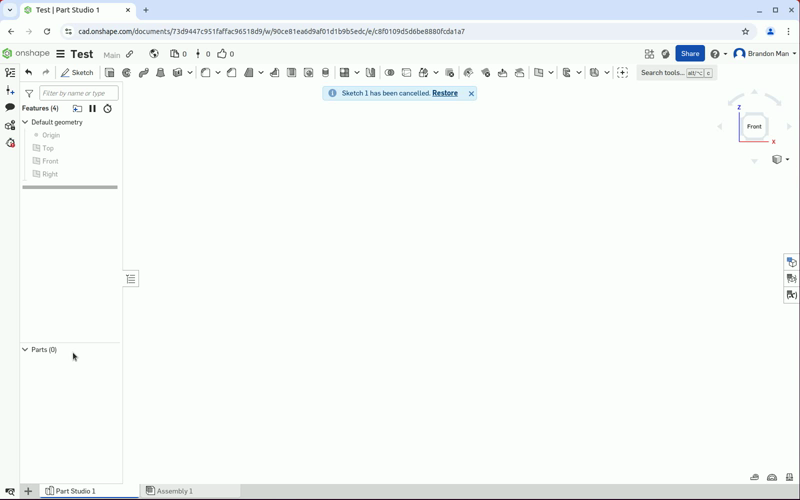
key_up(shift)
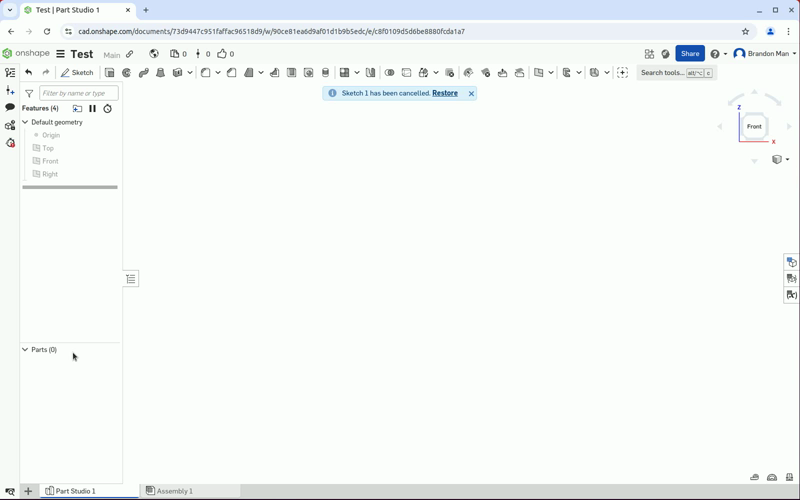
mouse_move(73, 352)
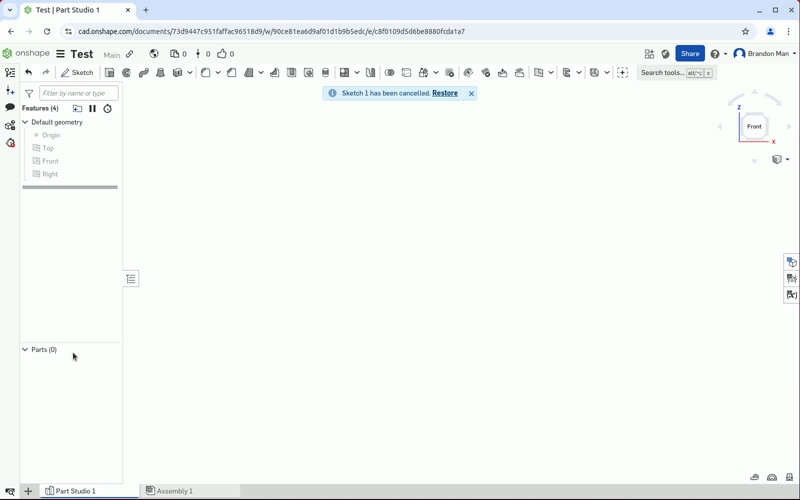
key(shift+y)
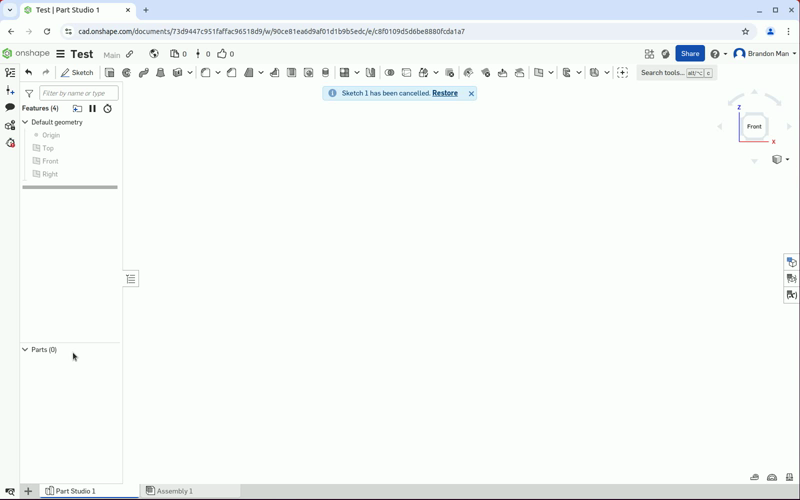
key(shift+s)
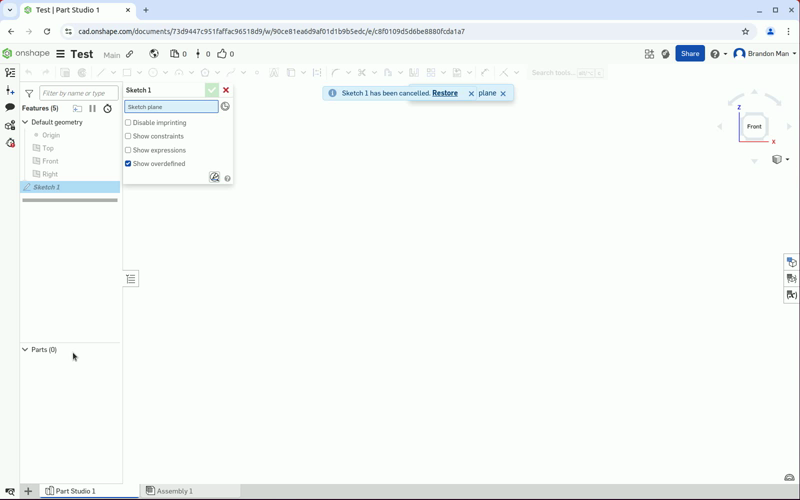
mouse_move(73, 163)
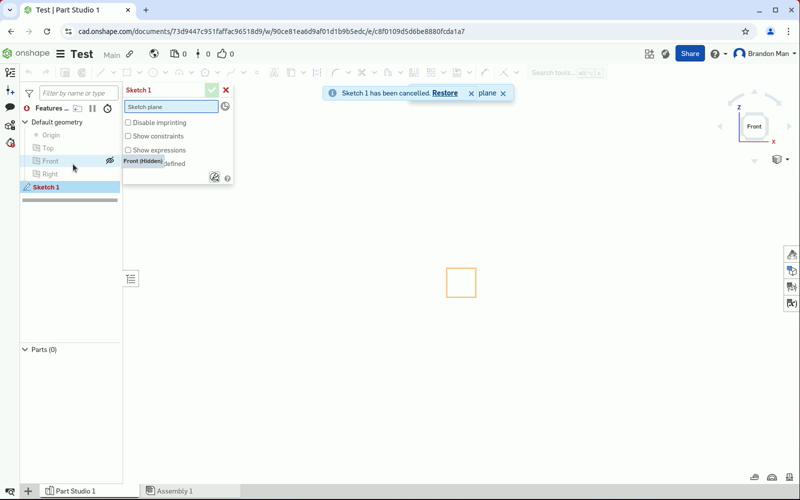
click(73, 163)
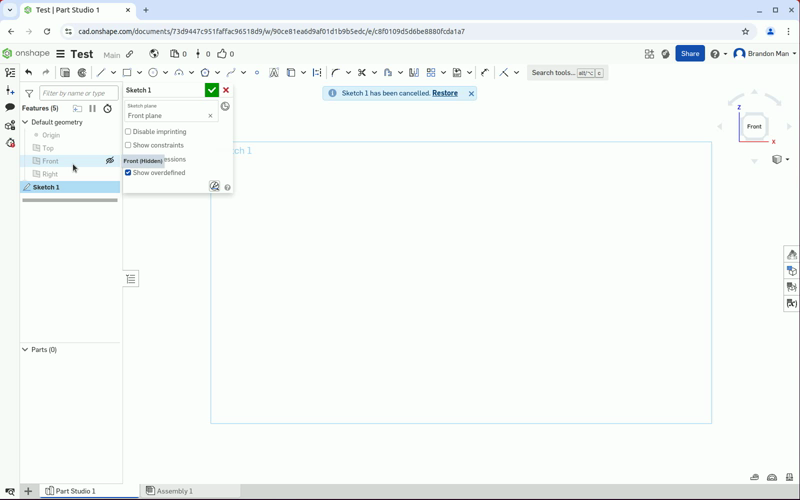
mouse_move(73, 352)
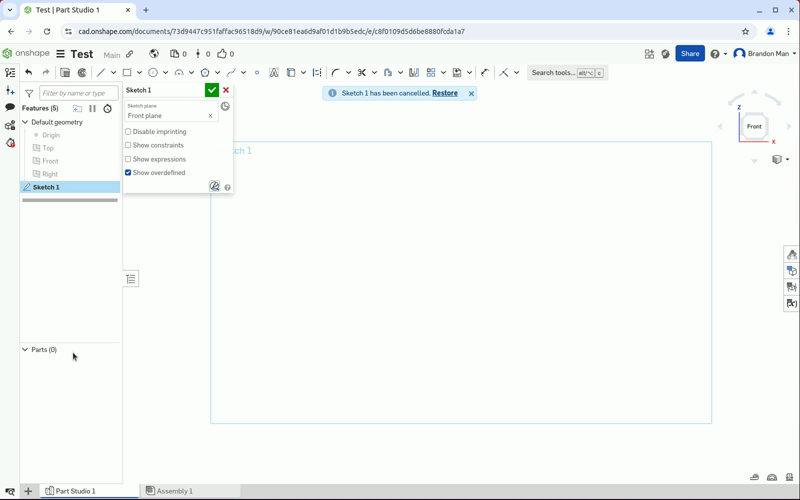
key(y)
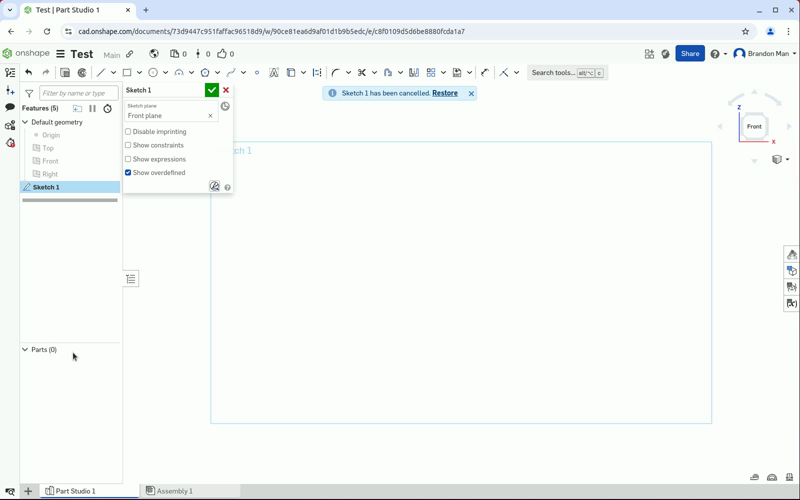
key(l)
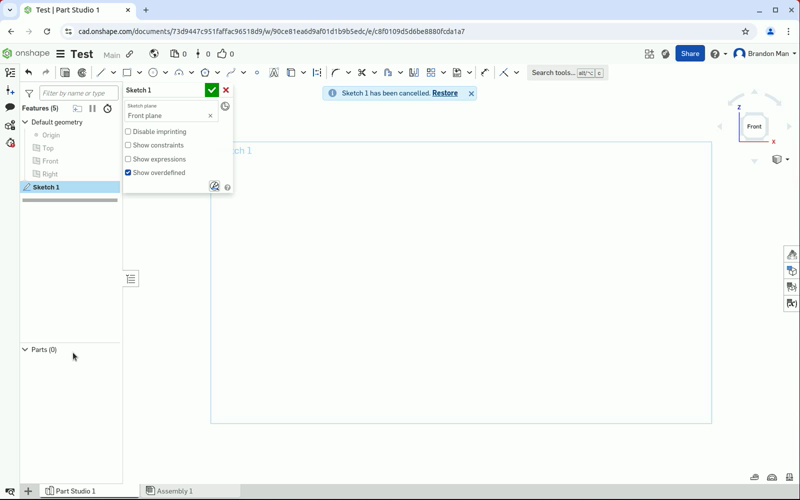
key_down(shift)
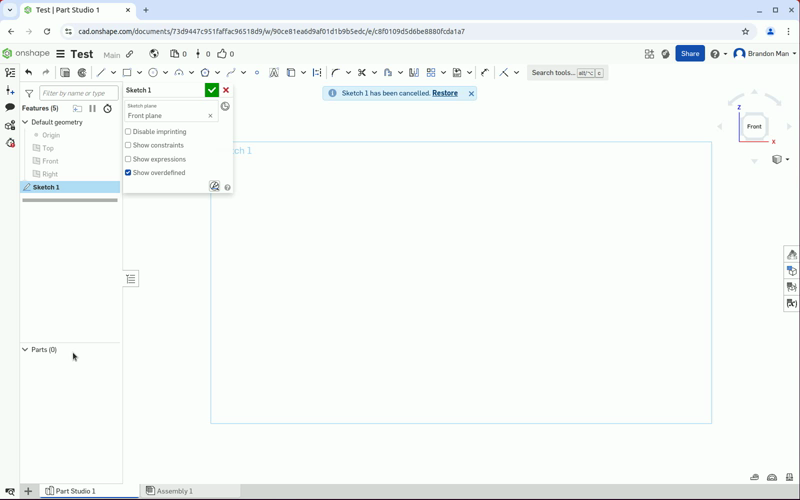
mouse_move(404, 339)
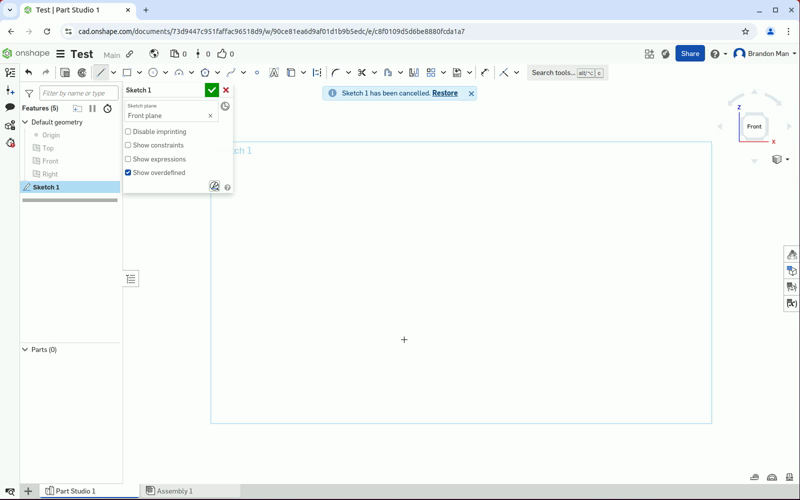
click(404, 339)
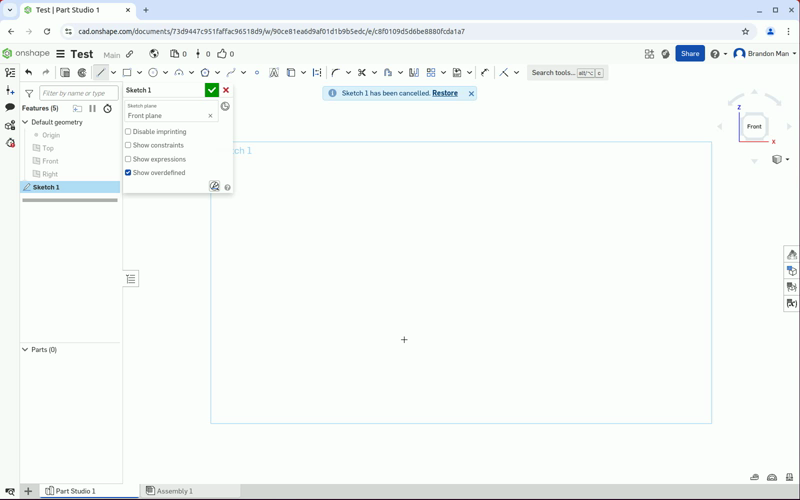
key_up(shift)
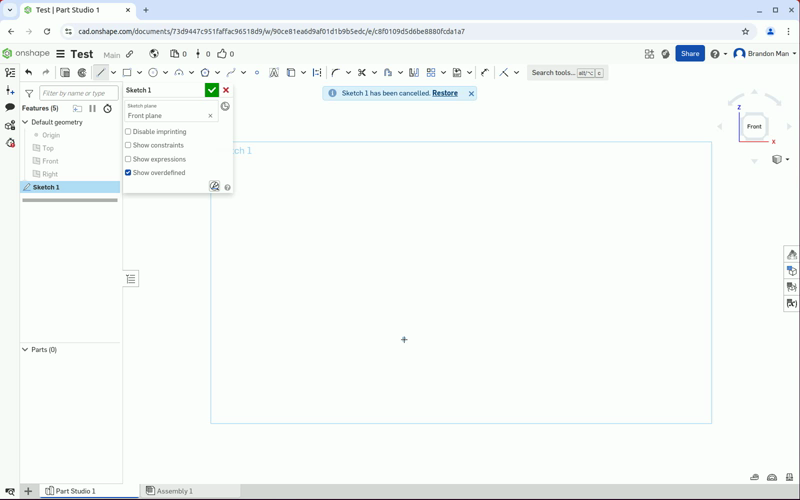
key_down(shift)
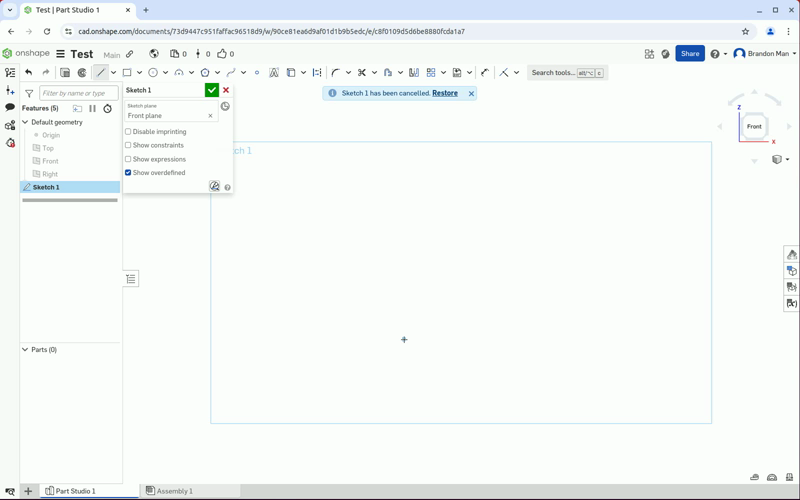
mouse_move(516, 339)
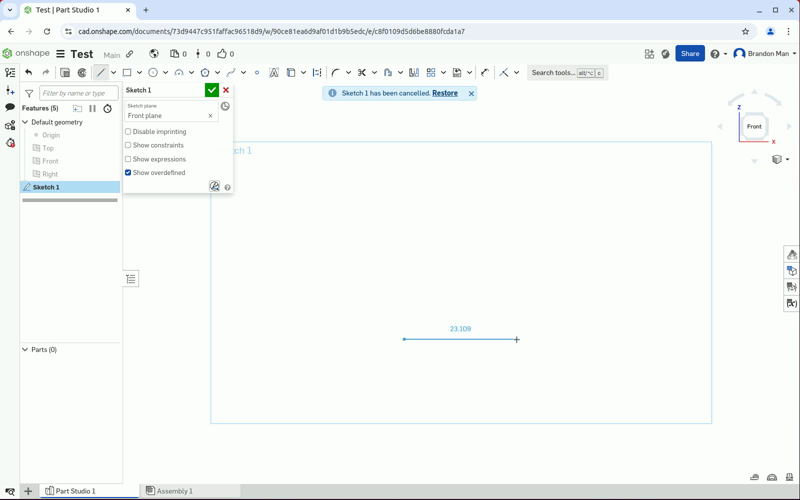
click(516, 339)
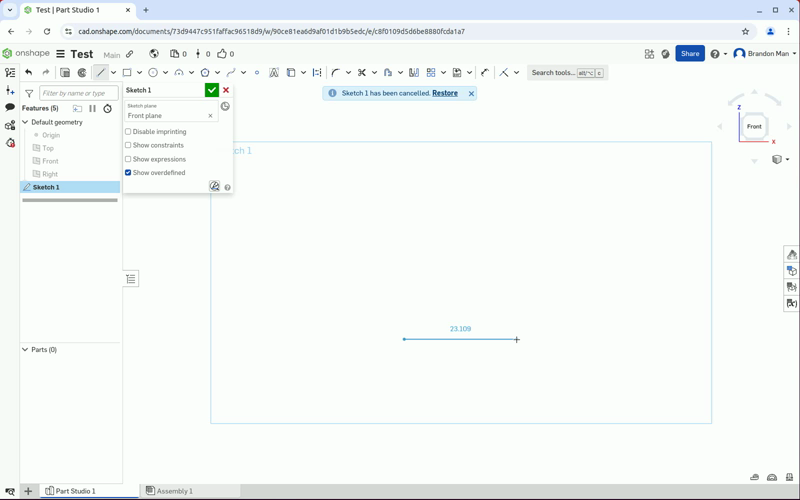
key_up(shift)
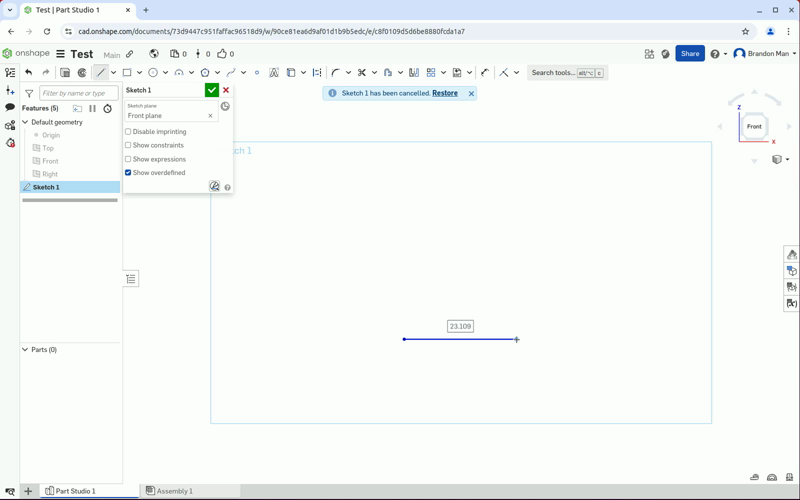
key_down(shift)
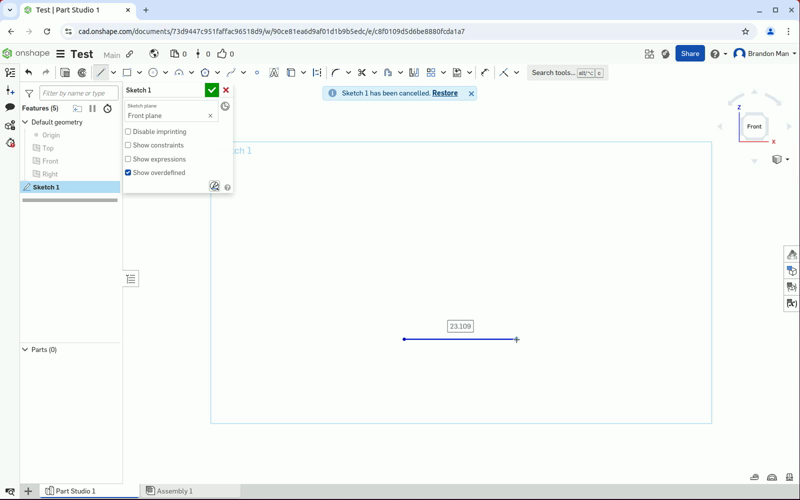
mouse_move(516, 226)
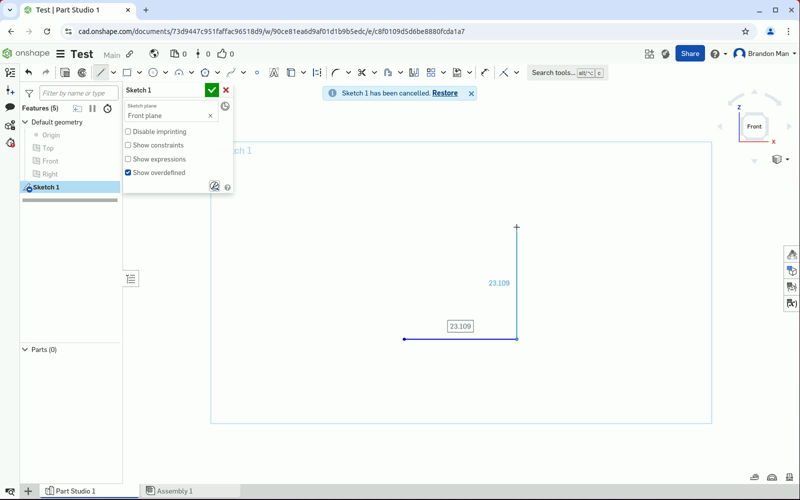
click(516, 226)
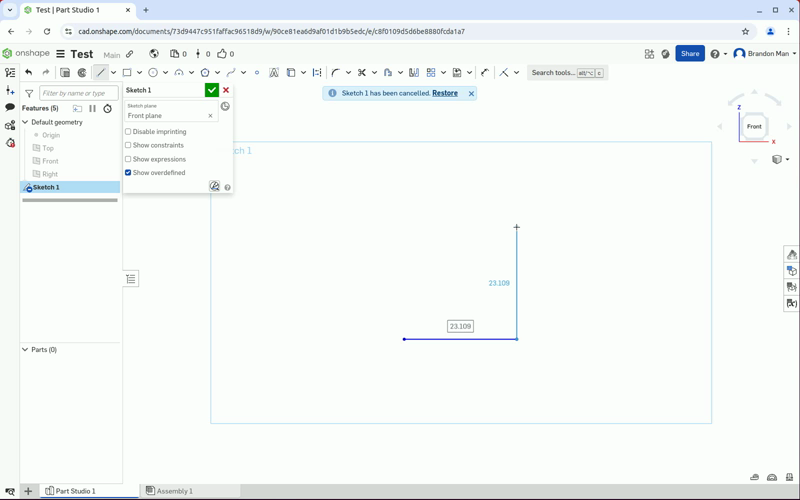
key_up(shift)
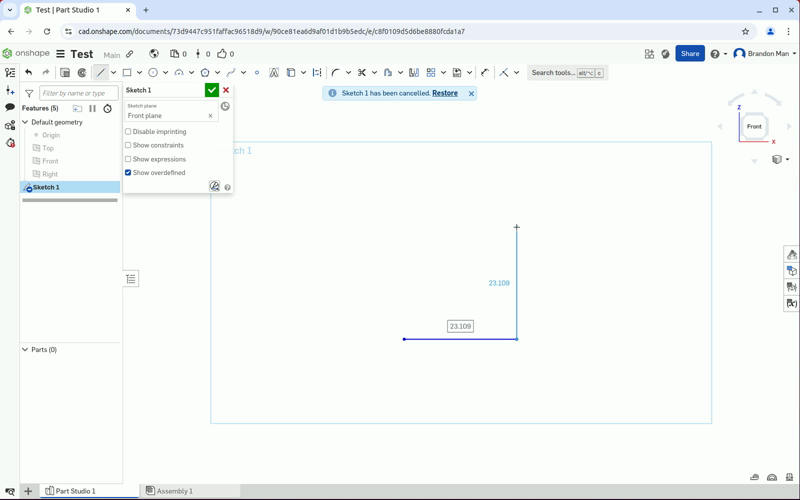
key_down(shift)
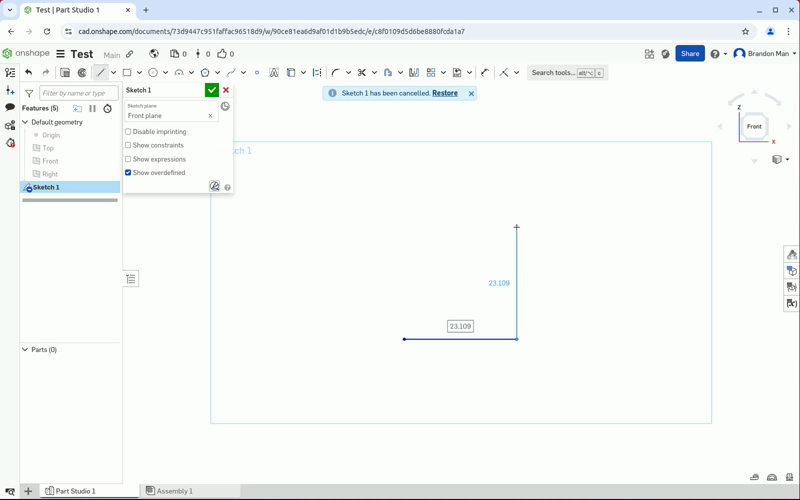
mouse_move(404, 226)
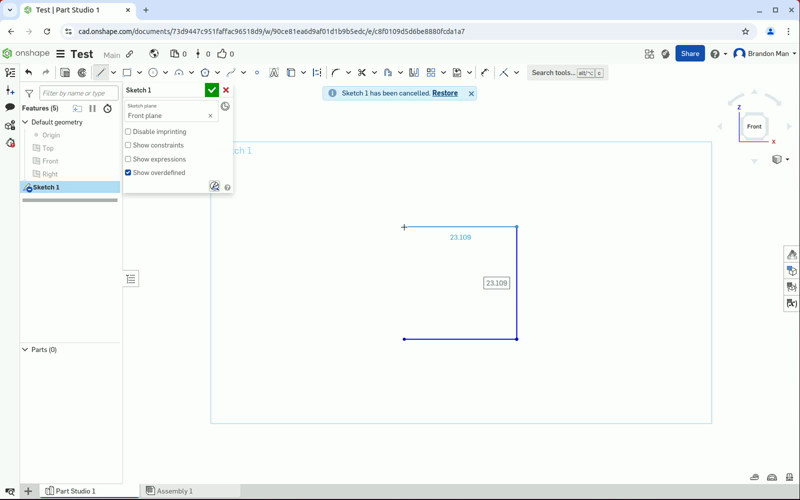
click(404, 226)
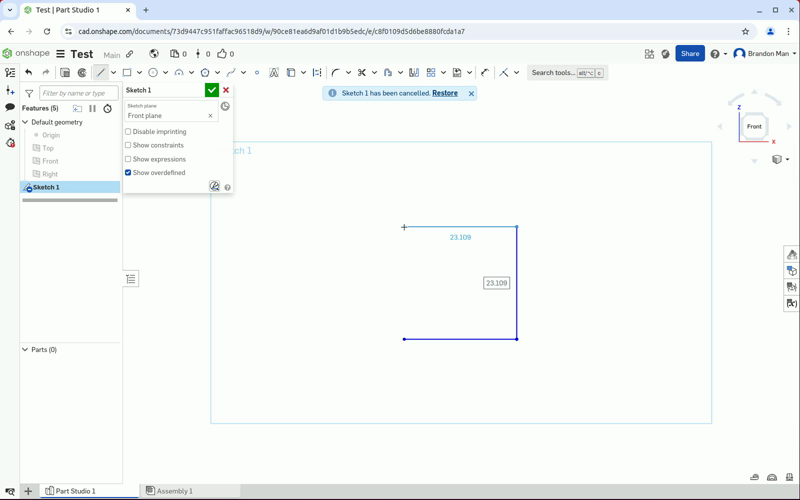
key_up(shift)
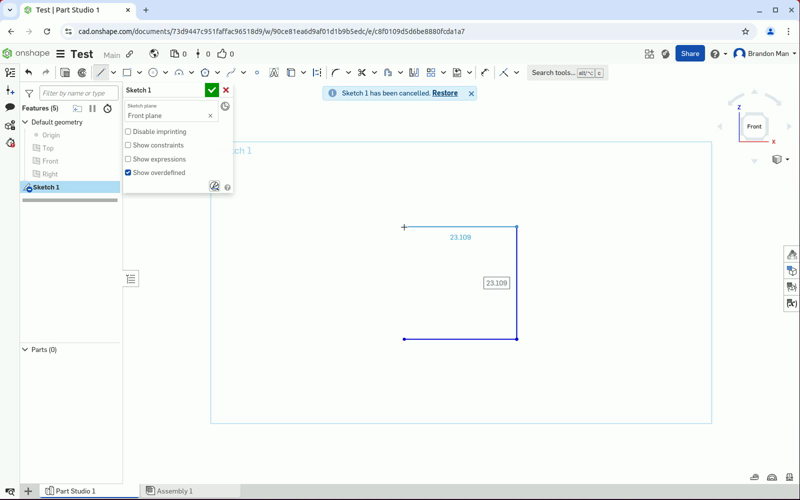
key_down(shift)
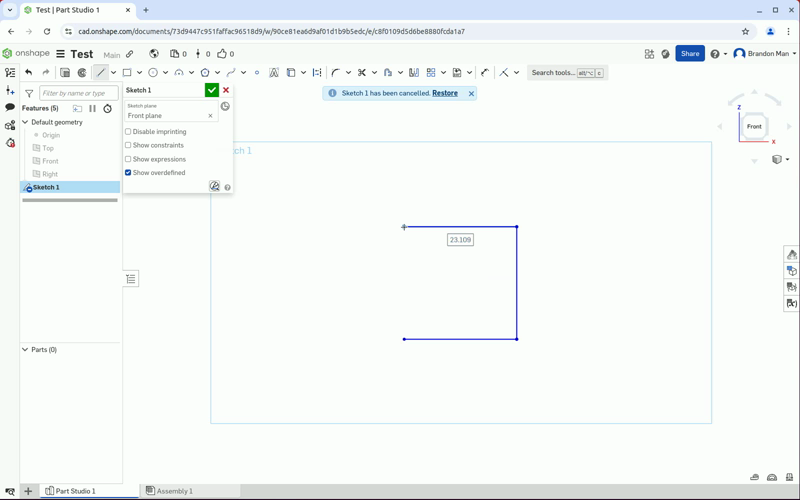
mouse_move(404, 339)
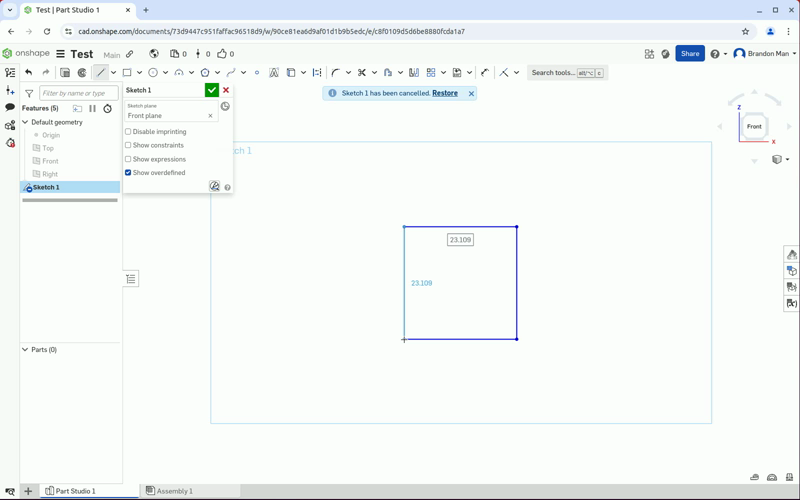
key_up(shift)
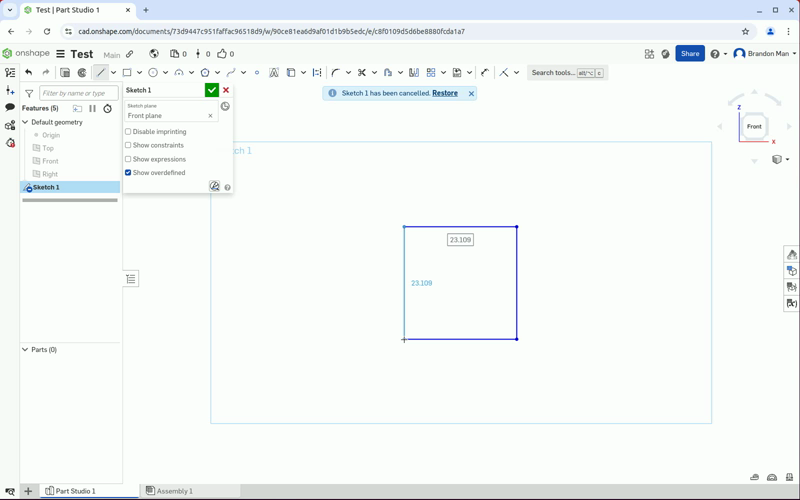
click(404, 339)
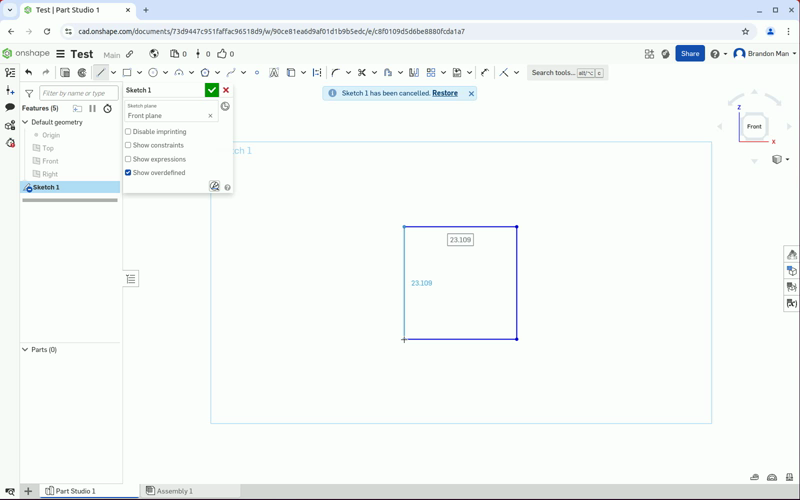
key(esc)
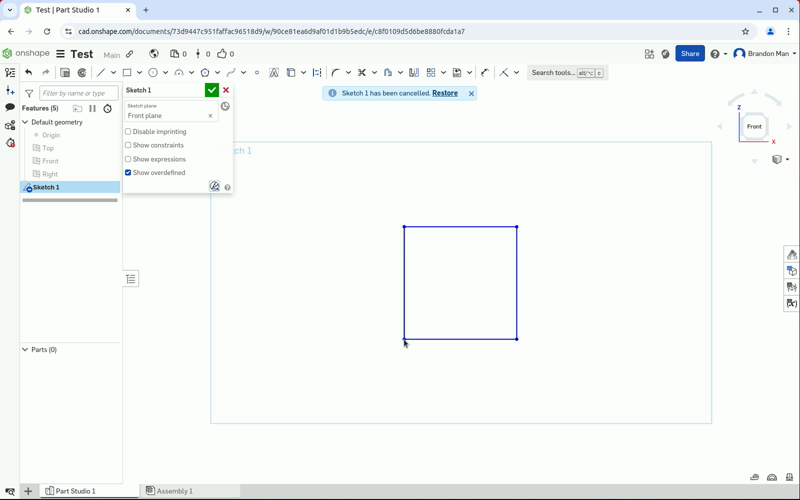
mouse_move(474, 246)
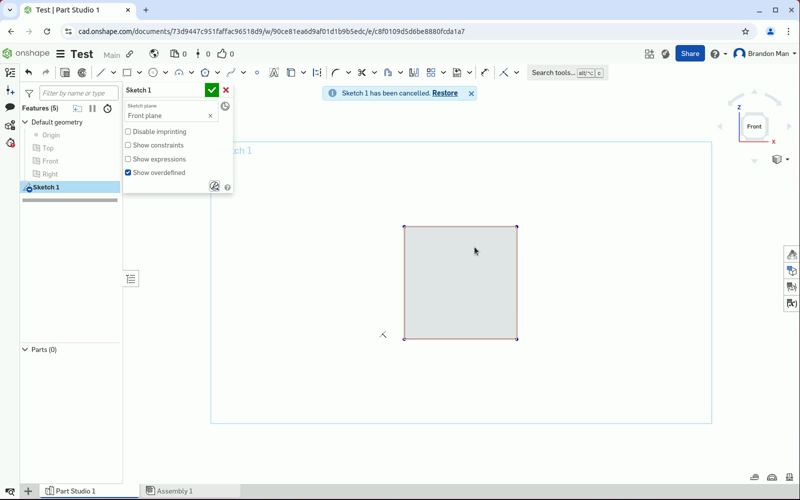
click(474, 246)
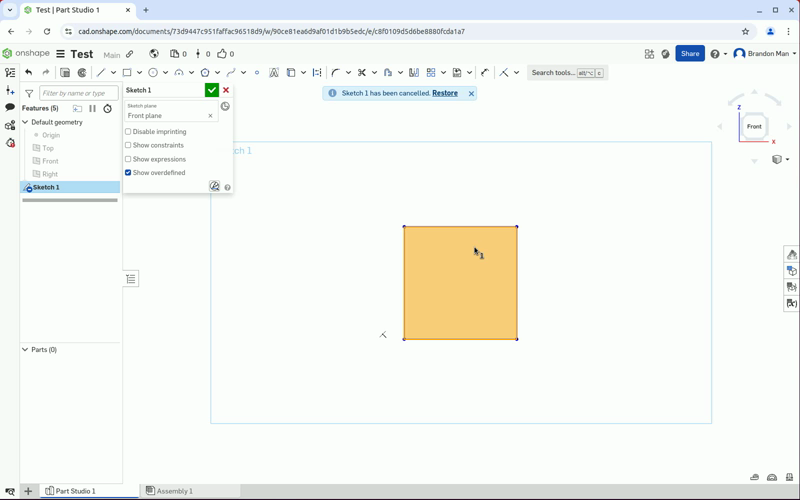
mouse_move(73, 352)
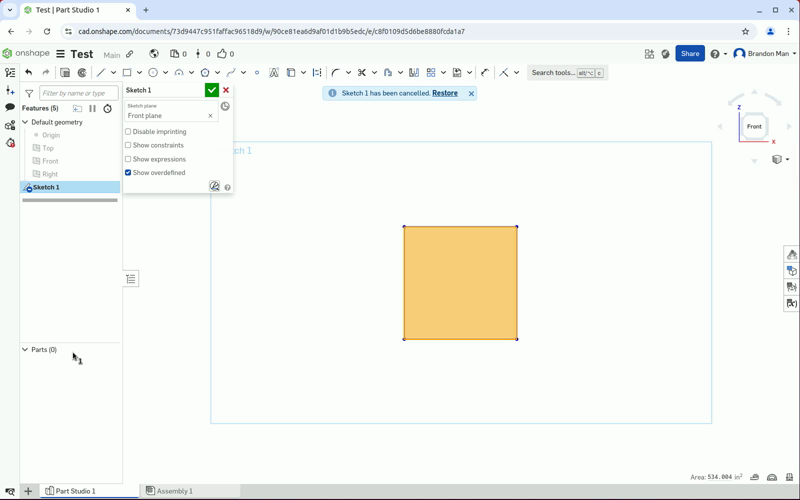
key(shift+y)
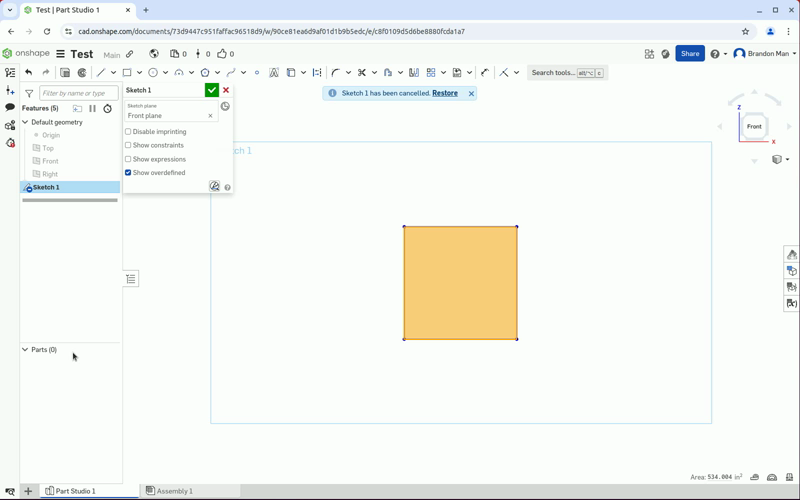
key(shift+e)
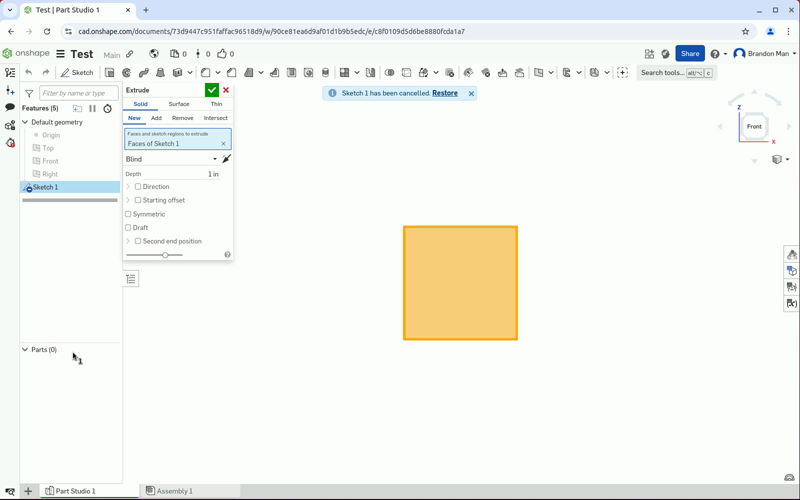
mouse_move(143, 106)
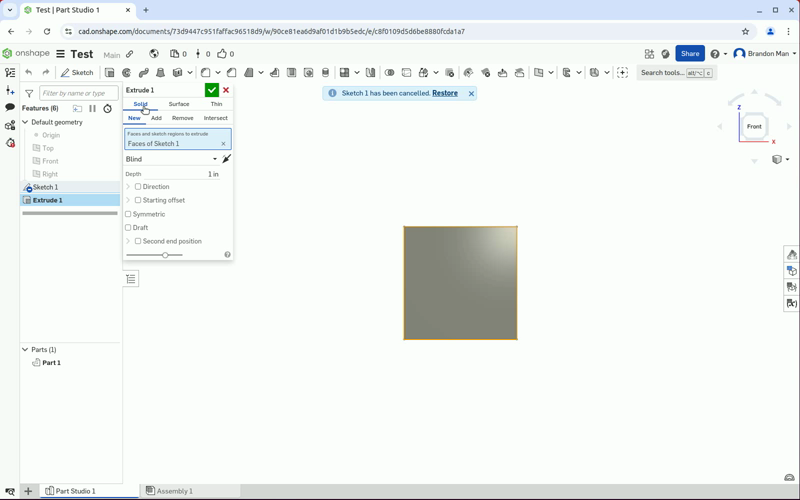
click(143, 106)
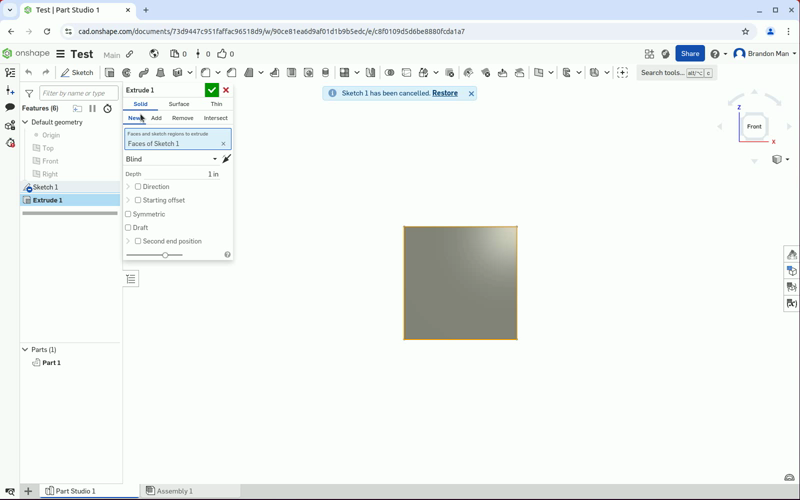
mouse_move(137, 120)
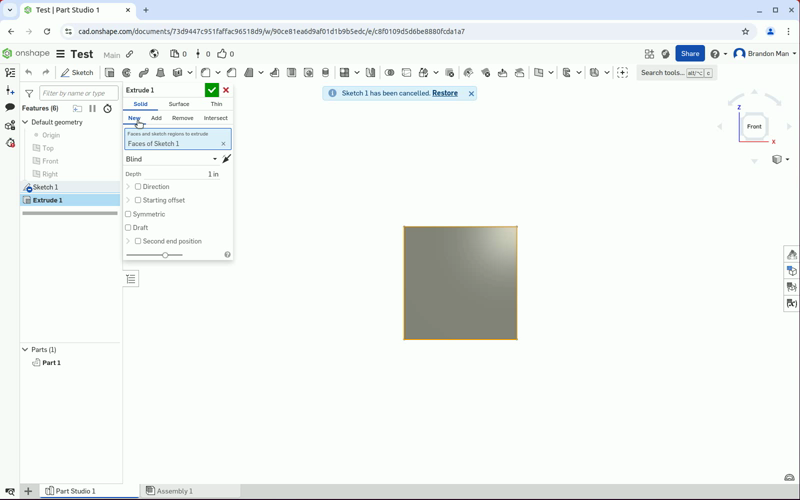
click(137, 120)
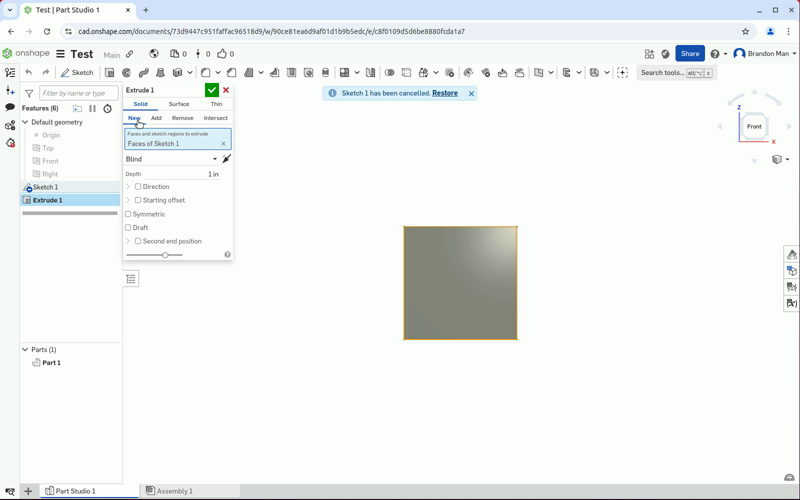
key(tab, 4)
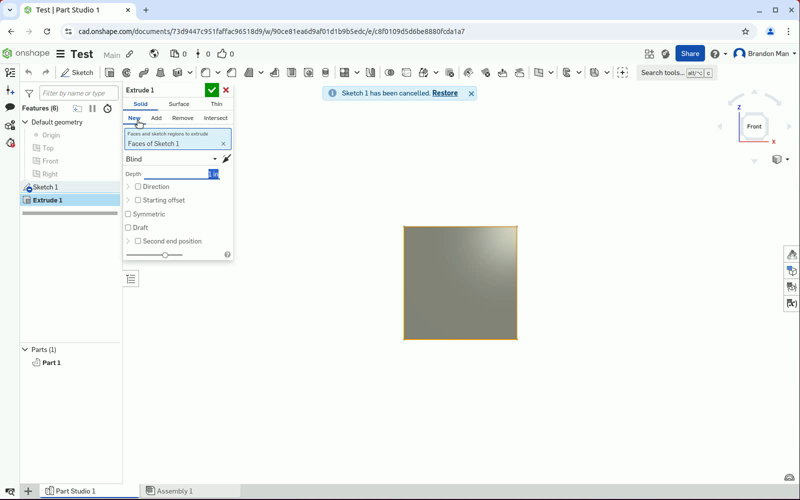
text(7.703)
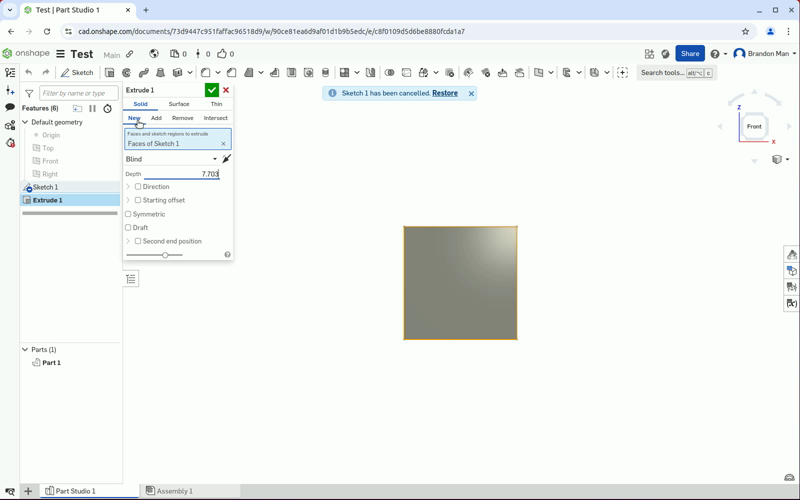
key(enter)
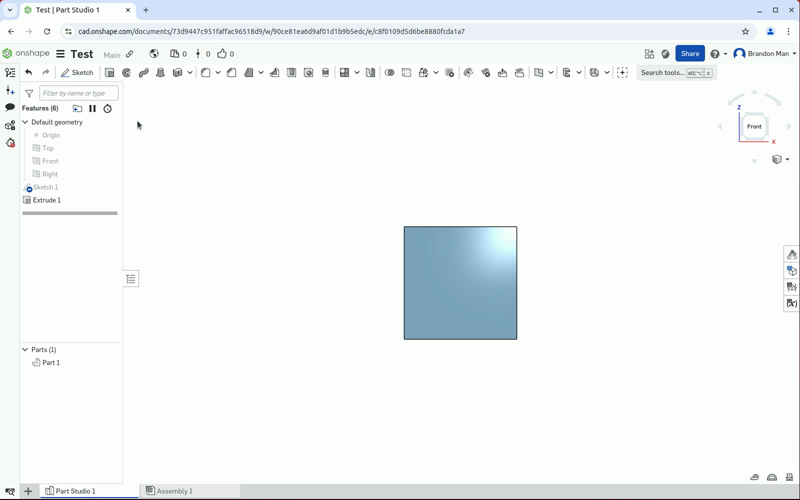
key(shift+h)
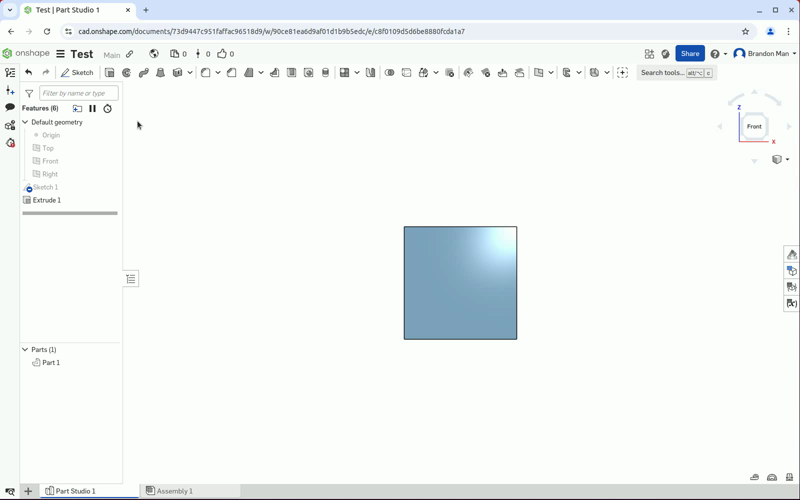
key(shift+h)
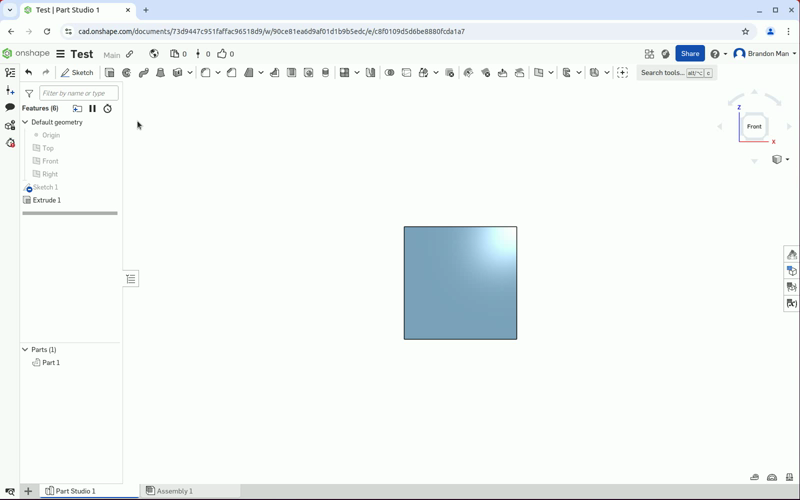
mouse_move(73, 189)
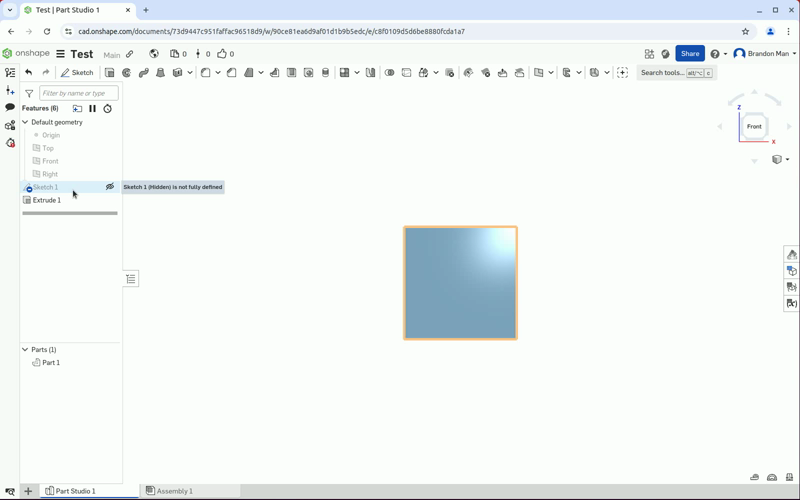
click(73, 189)
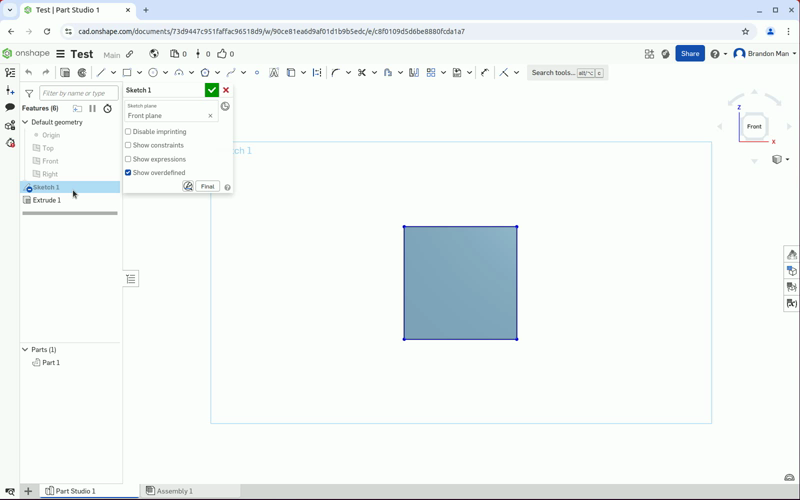
mouse_move(229, 92)
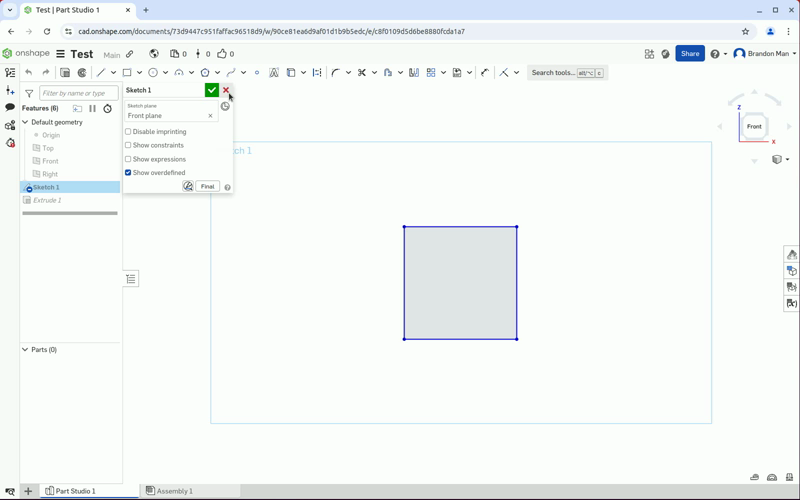
click(229, 92)
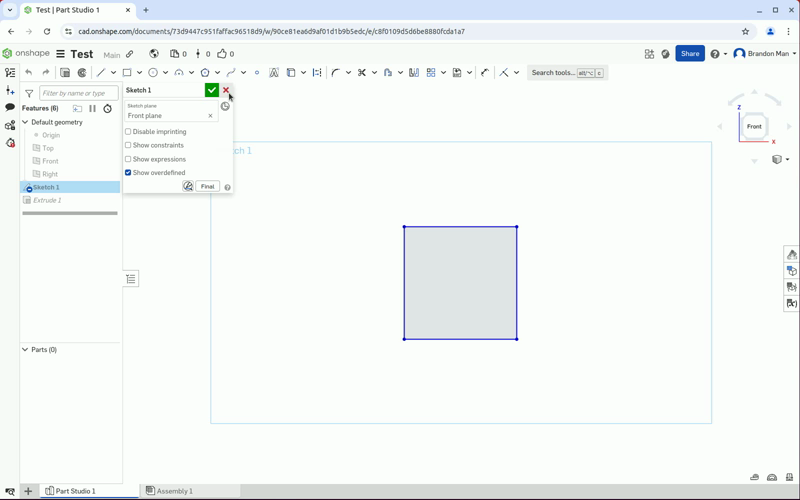
key(shift+s)
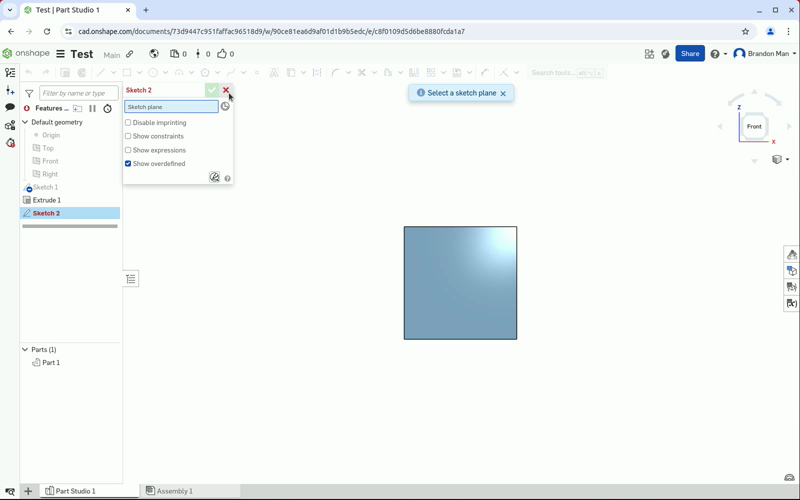
mouse_move(73, 163)
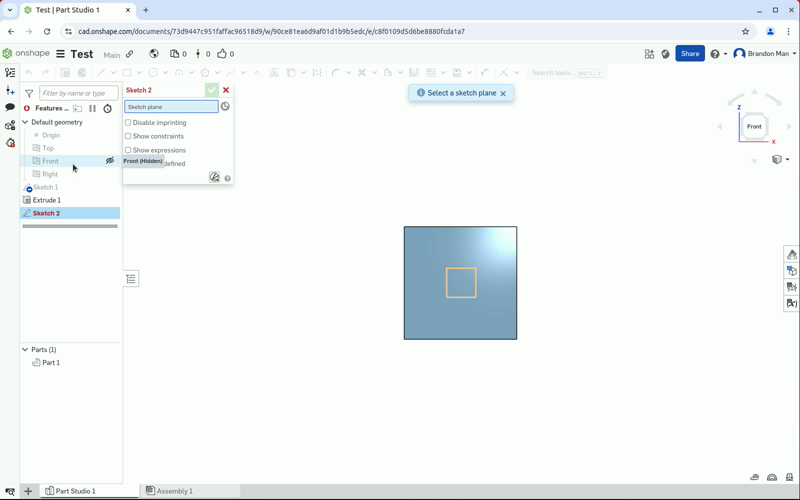
click(73, 163)
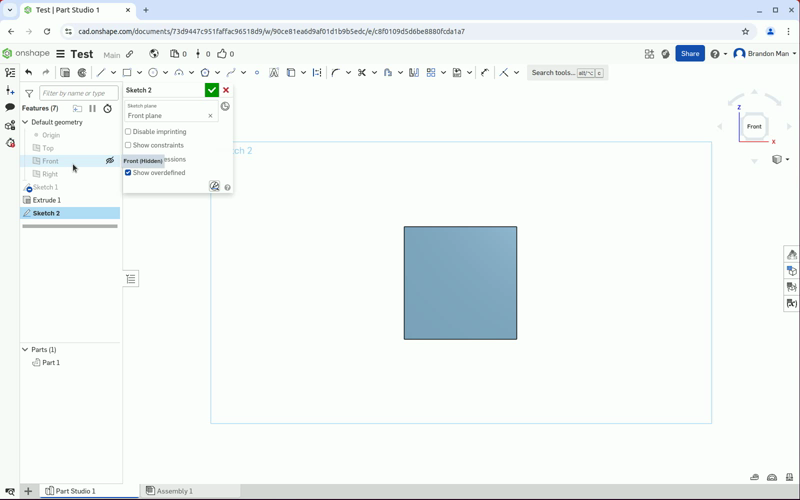
mouse_move(73, 352)
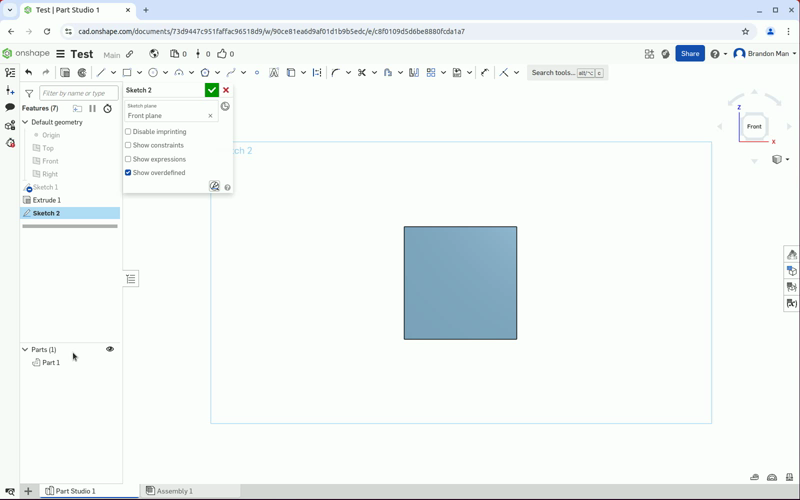
key(y)
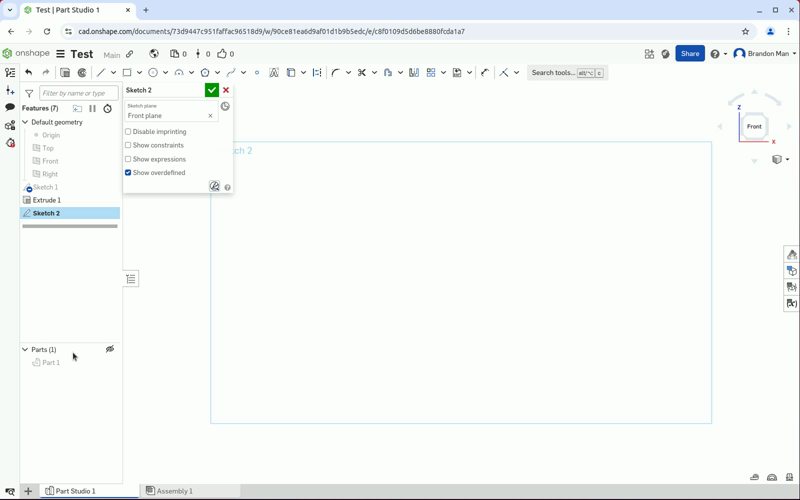
key(l)
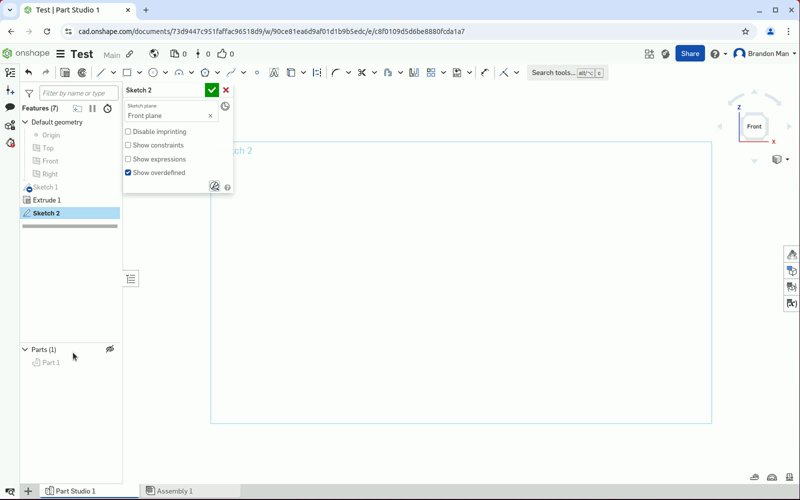
key_down(shift)
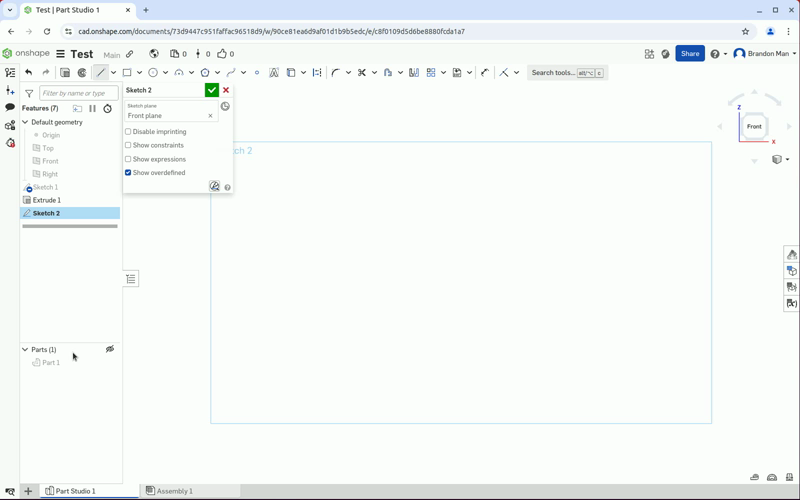
mouse_move(404, 226)
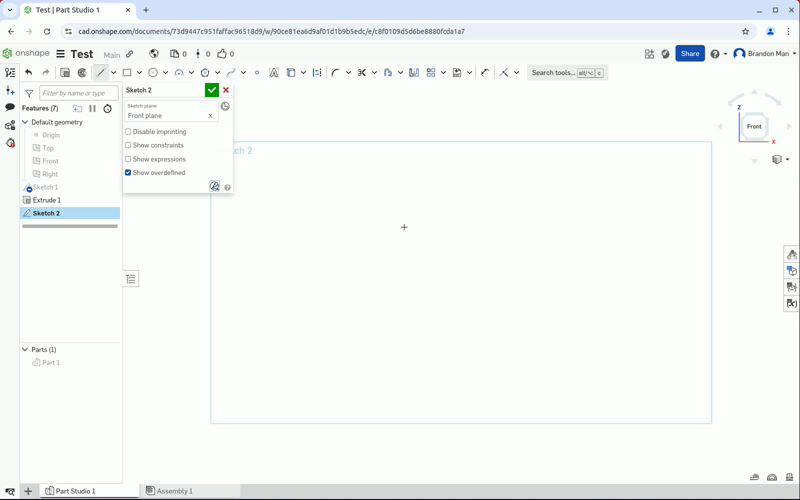
click(404, 226)
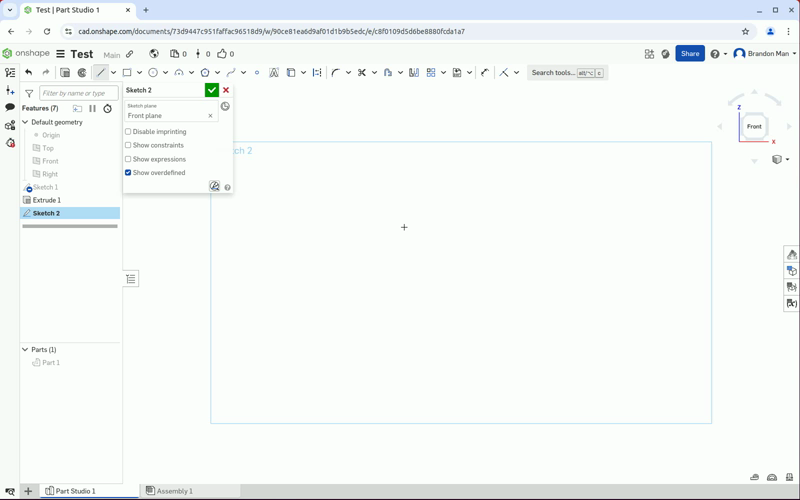
key_up(shift)
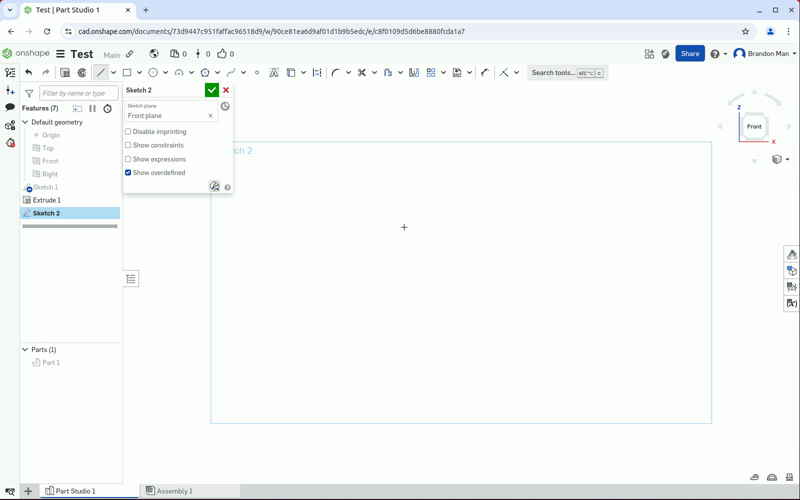
key_down(shift)
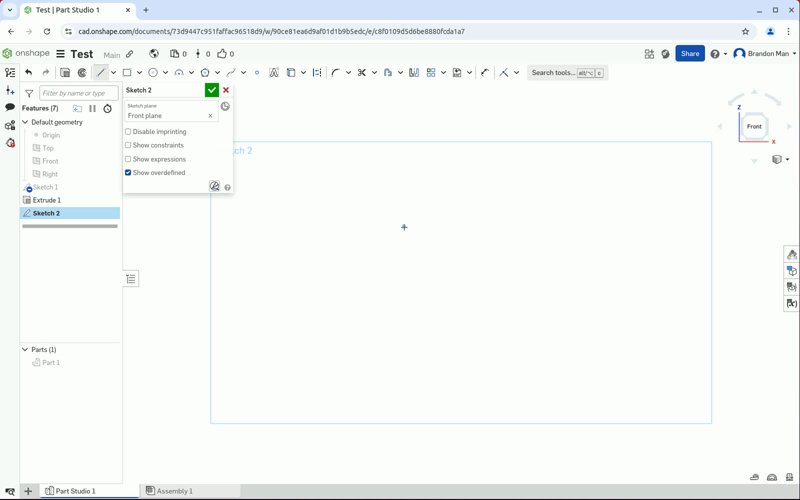
mouse_move(516, 226)
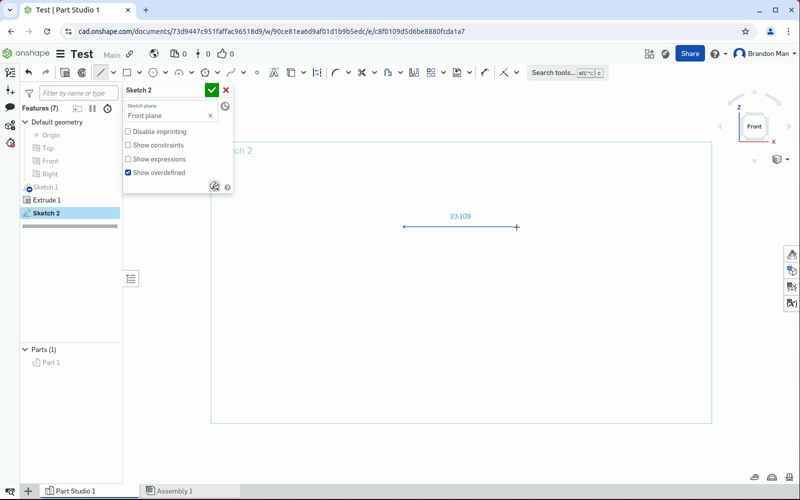
click(516, 226)
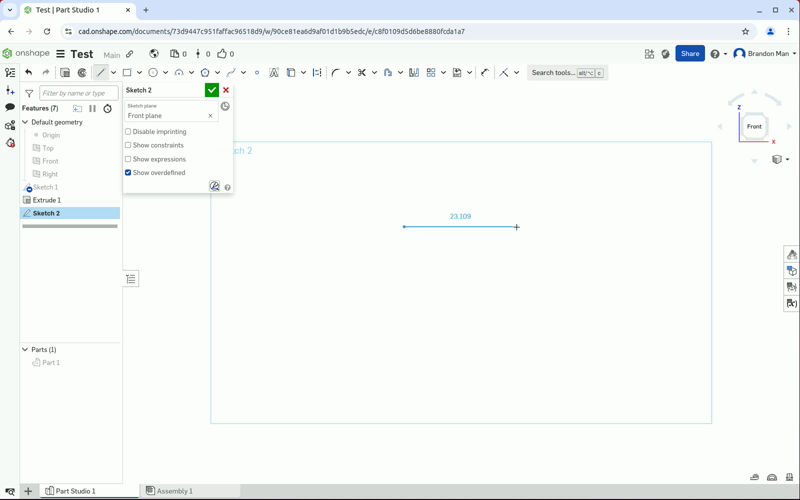
key_up(shift)
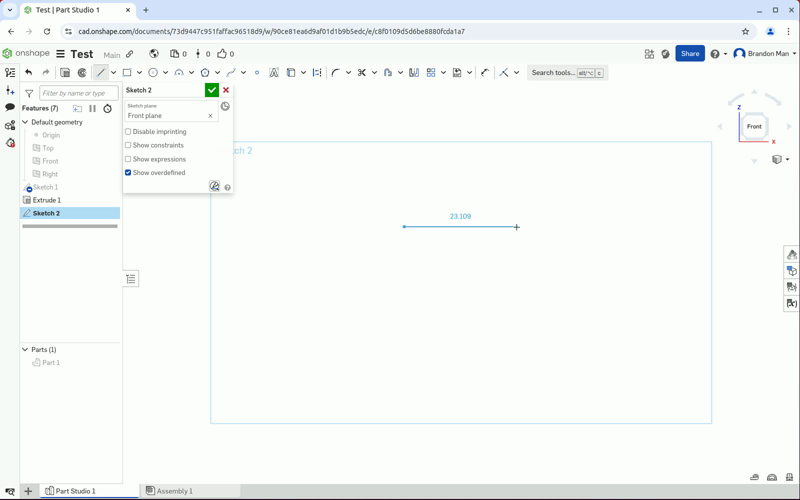
key(esc)
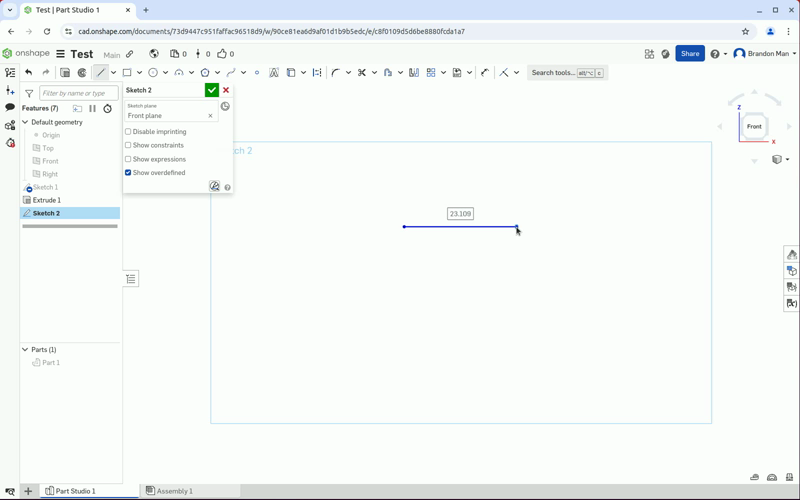
key(a)
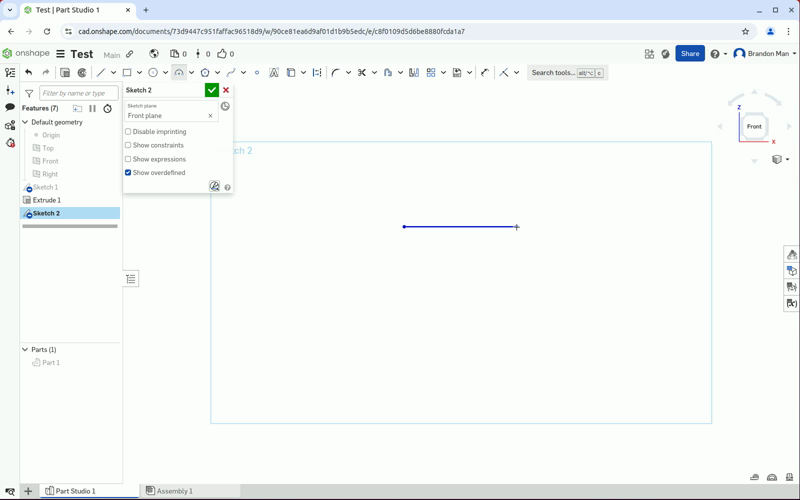
mouse_move(516, 226)
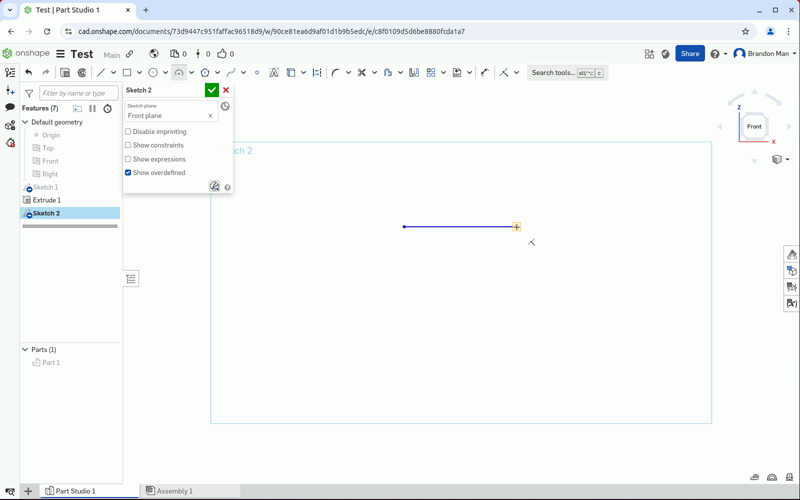
click(516, 226)
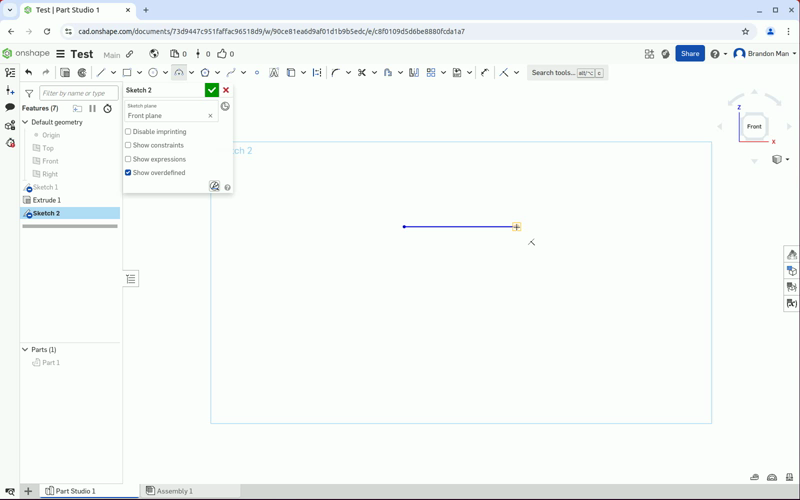
mouse_move(404, 226)
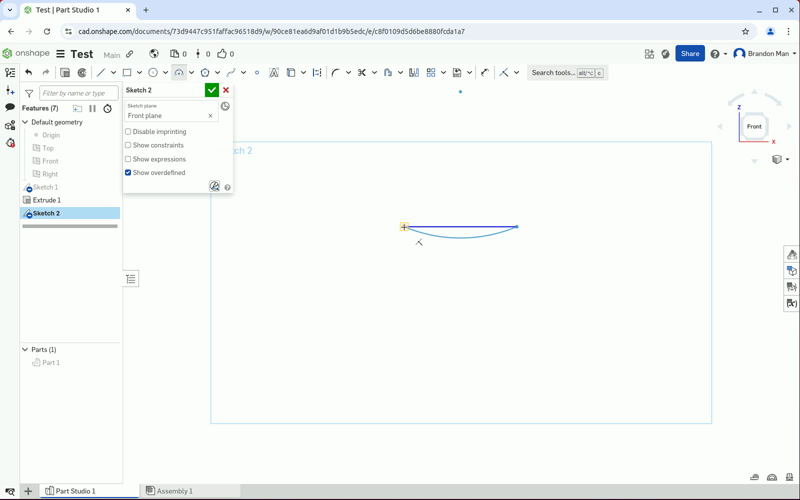
click(404, 226)
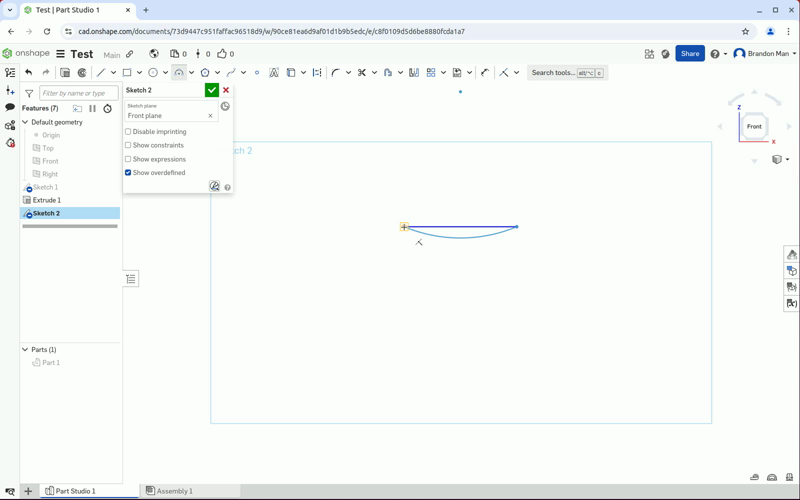
key_down(shift)
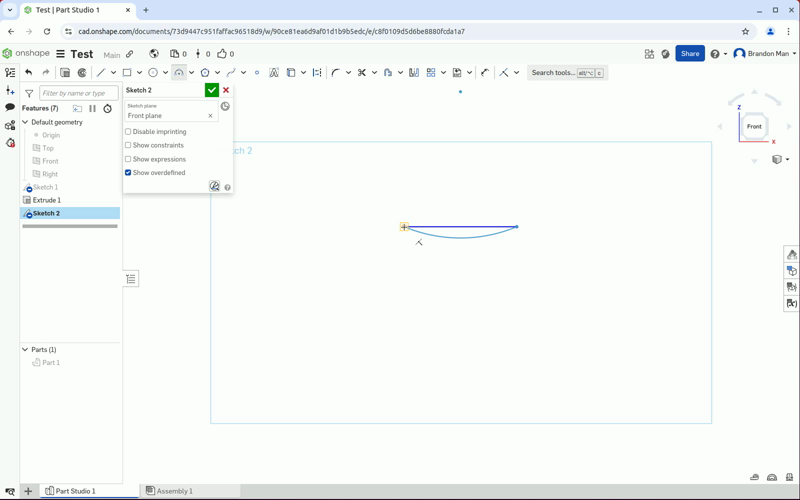
mouse_move(460, 170)
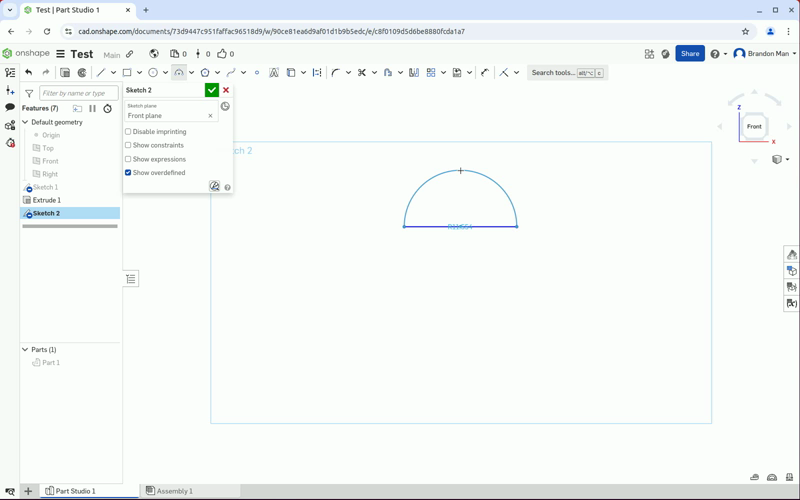
click(460, 170)
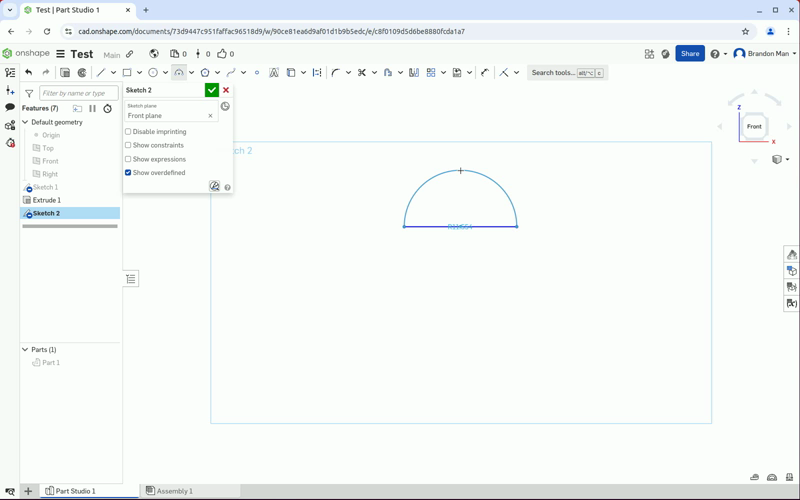
key_up(shift)
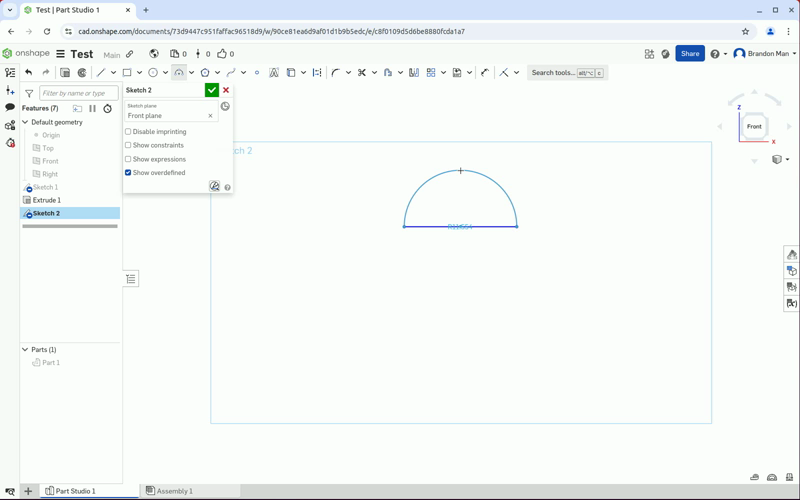
key(esc)
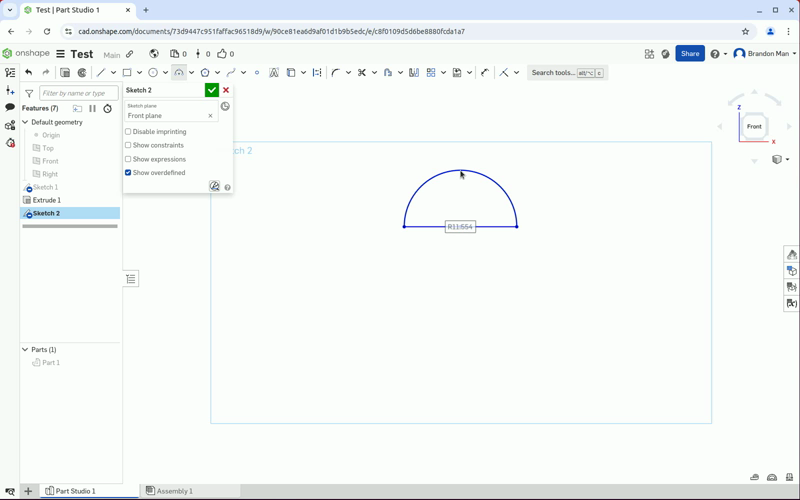
mouse_move(456, 201)
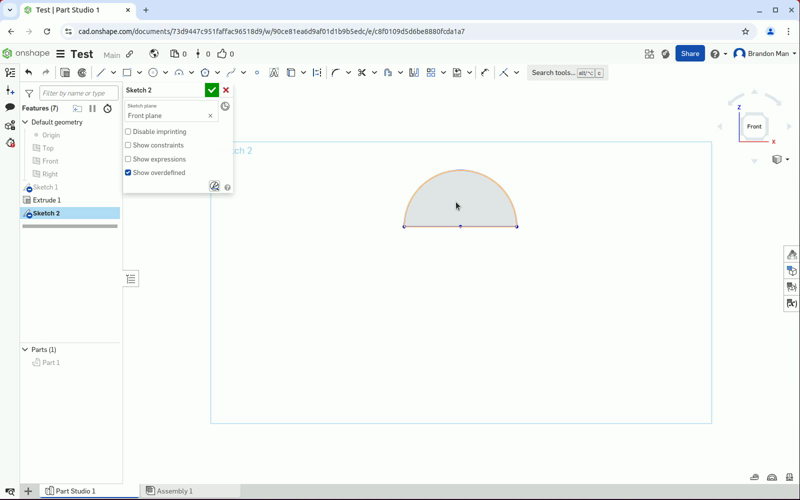
click(456, 201)
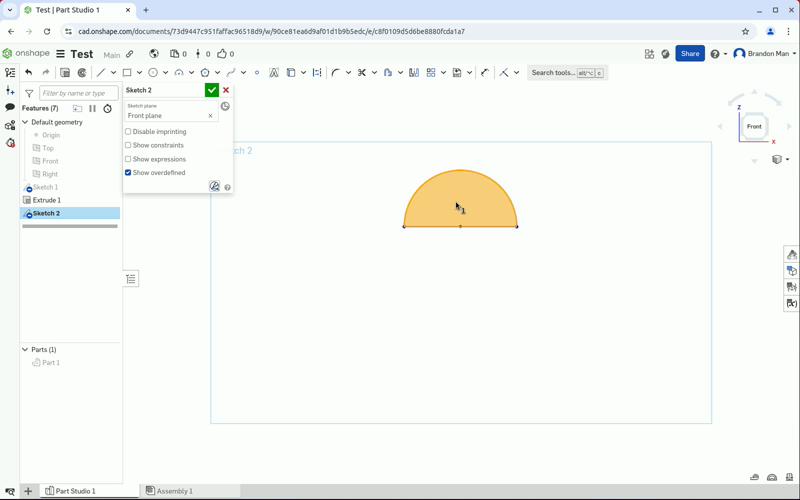
mouse_move(73, 352)
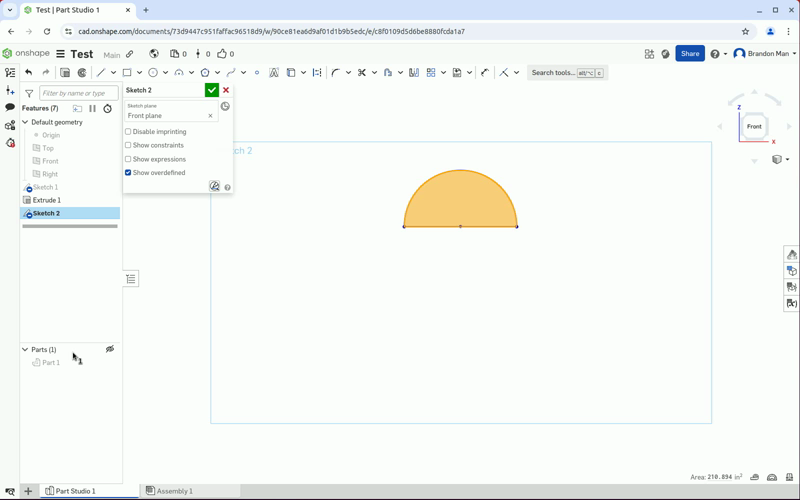
key(shift+y)
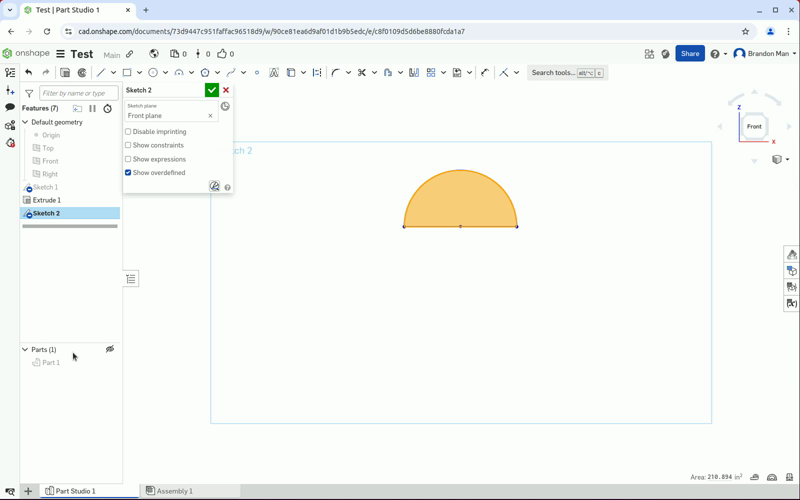
key(shift+e)
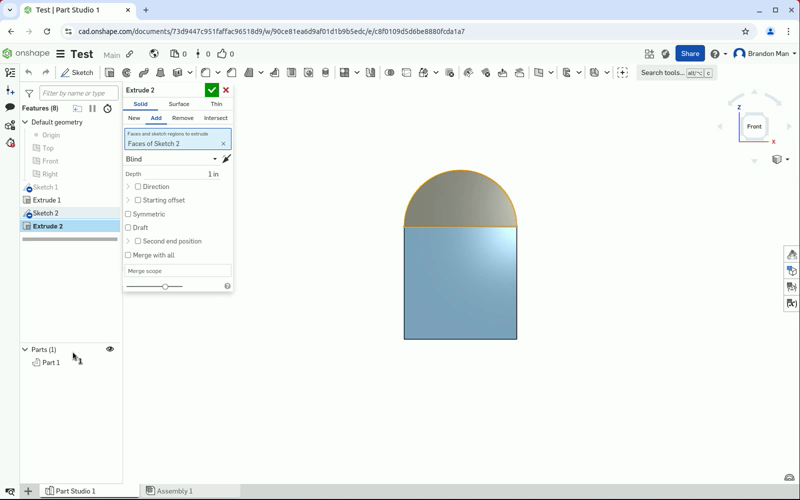
mouse_move(143, 106)
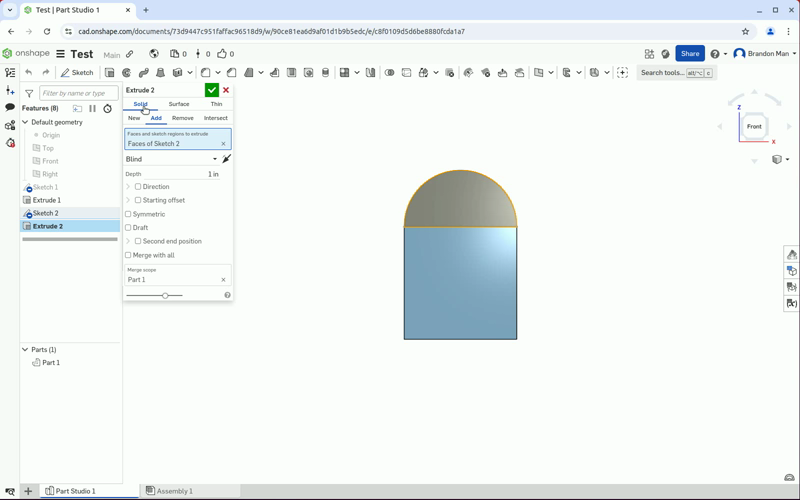
click(143, 106)
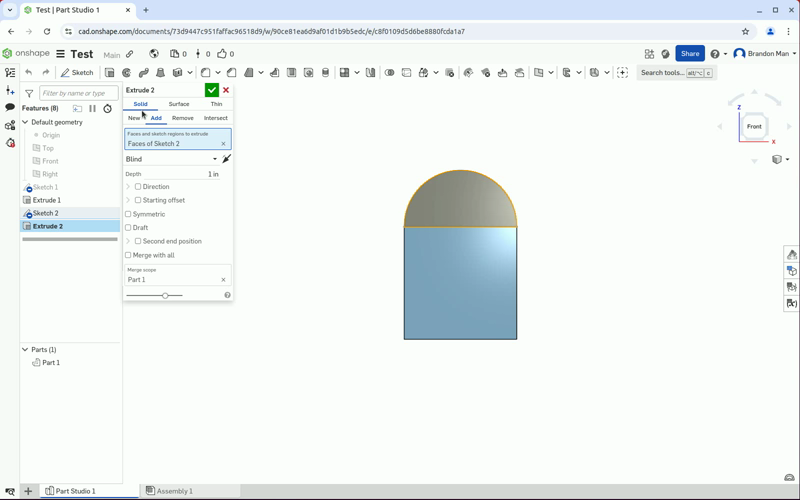
mouse_move(137, 120)
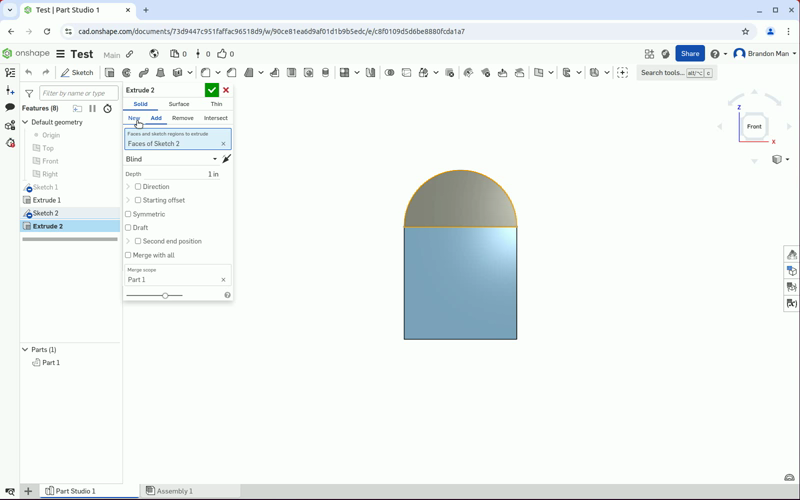
click(137, 120)
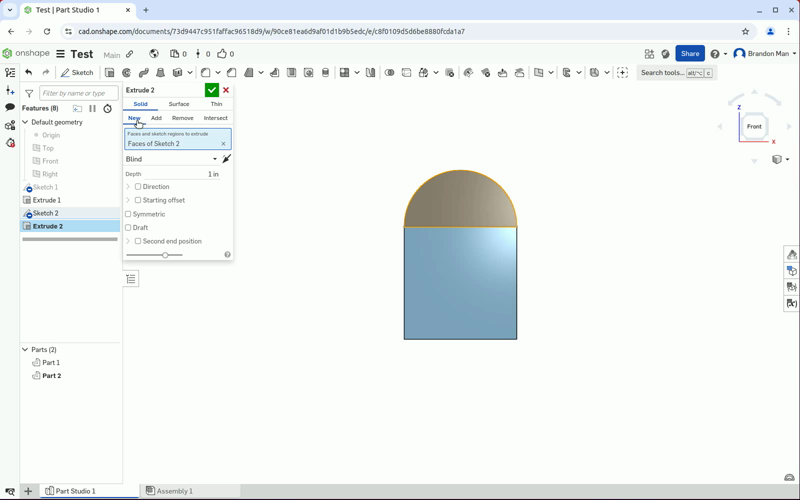
key(tab, 4)
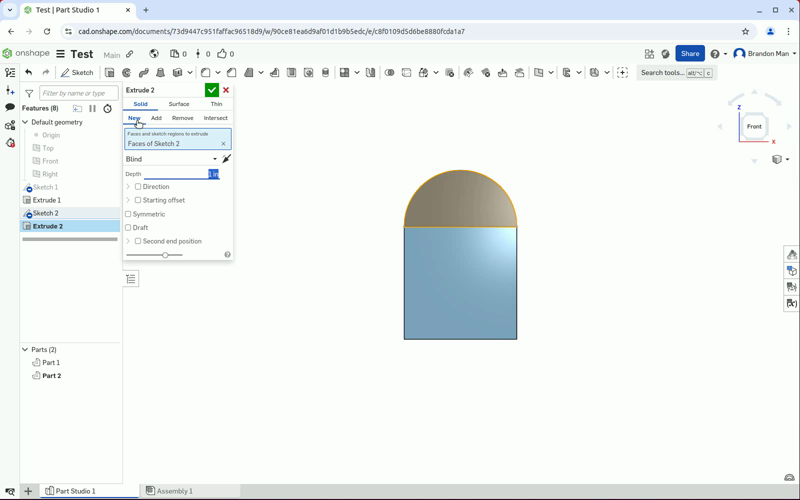
text(7.703)
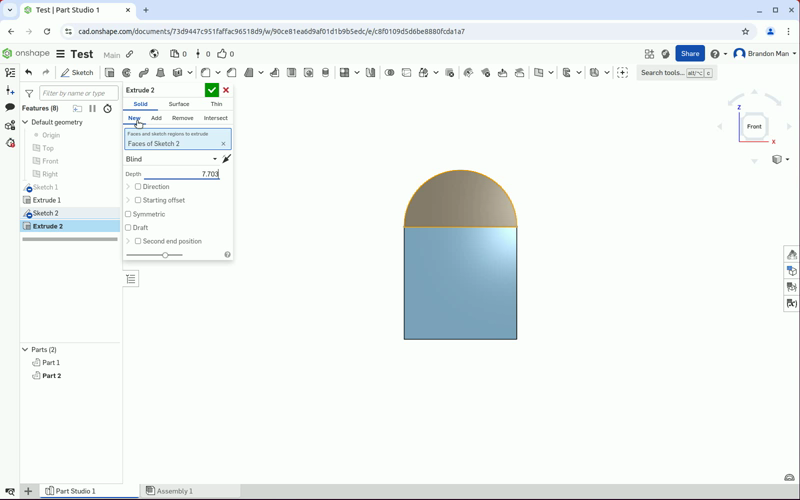
key(enter)
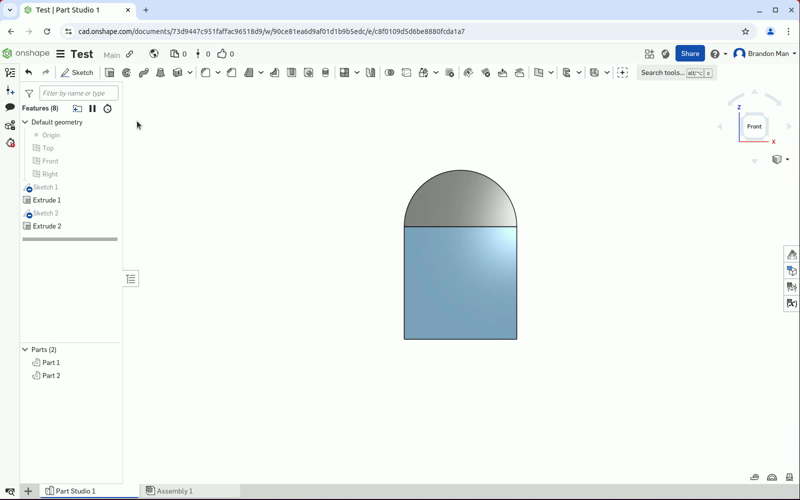
key(shift+h)
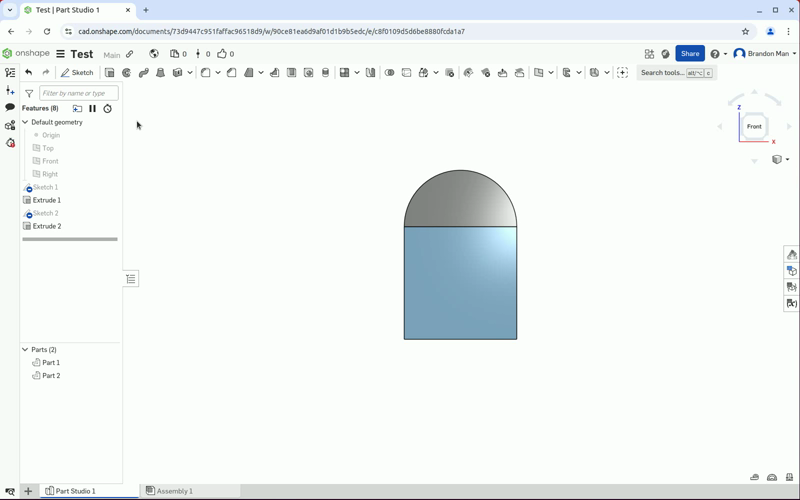
key(shift+h)
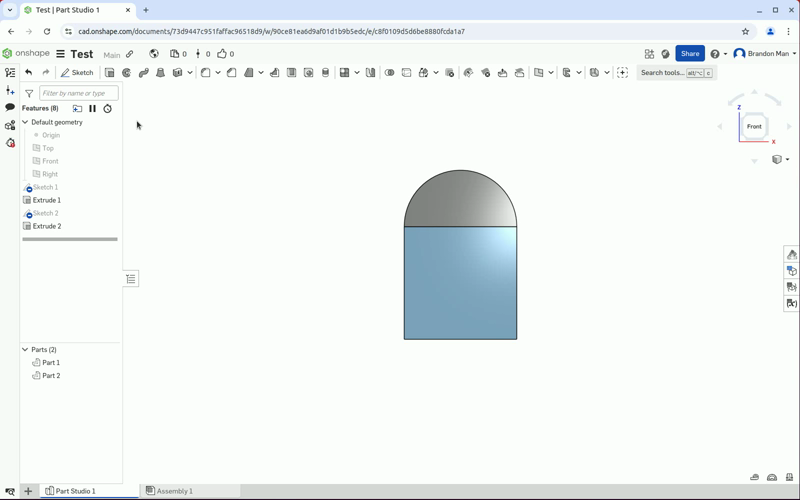
mouse_move(73, 189)
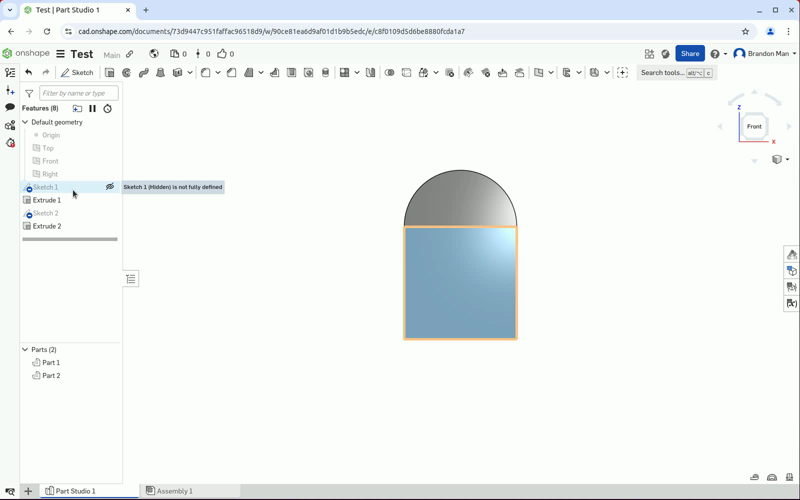
click(73, 189)
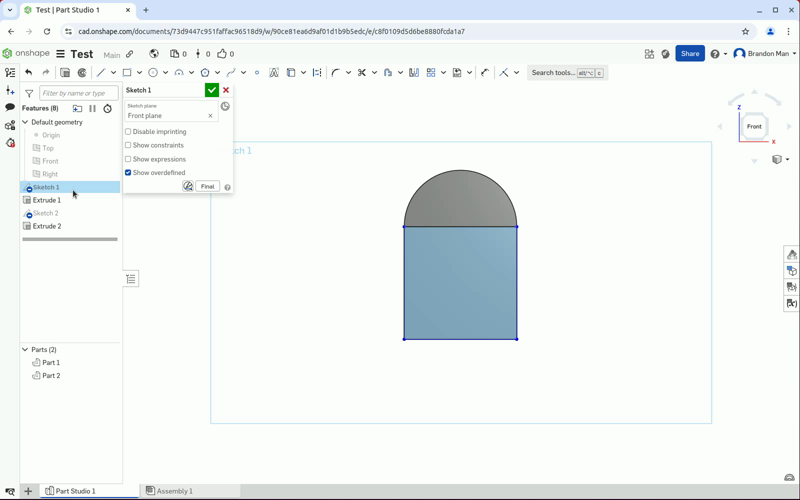
mouse_move(229, 92)
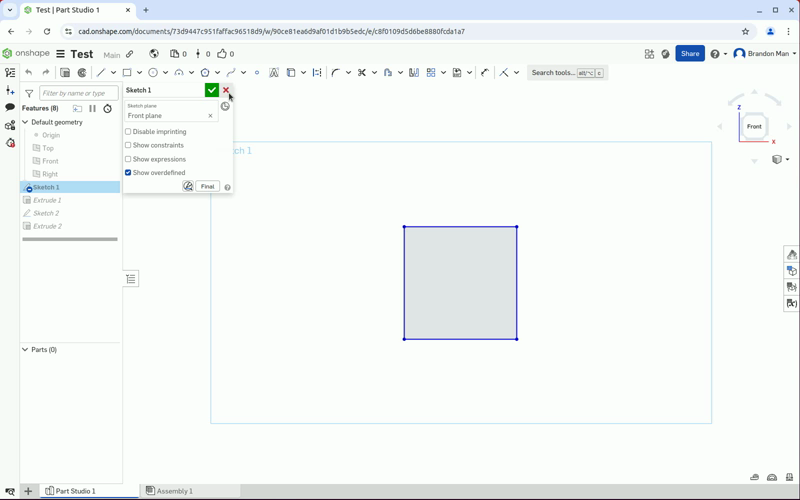
click(229, 92)
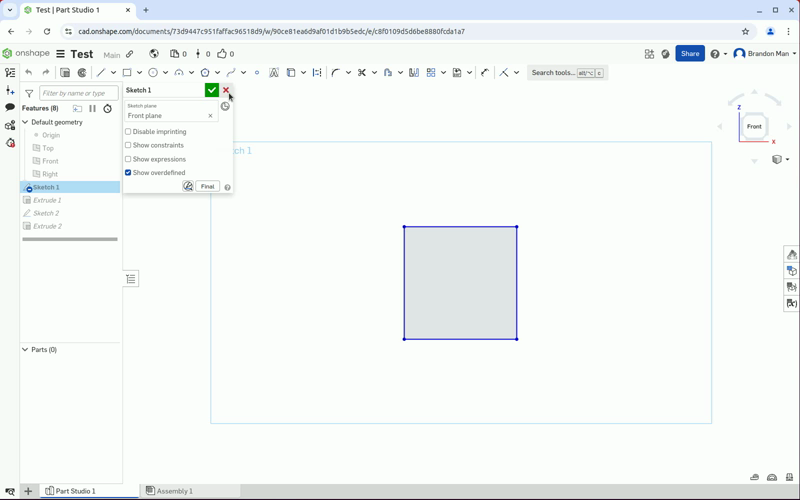
key(shift+s)
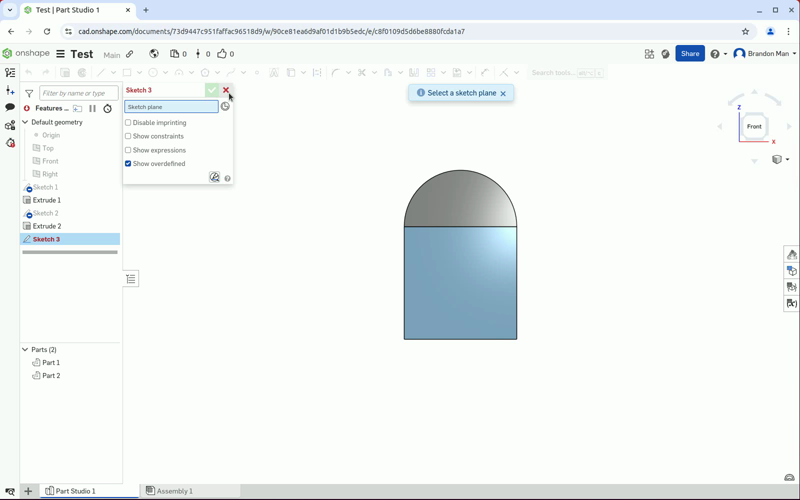
mouse_move(73, 163)
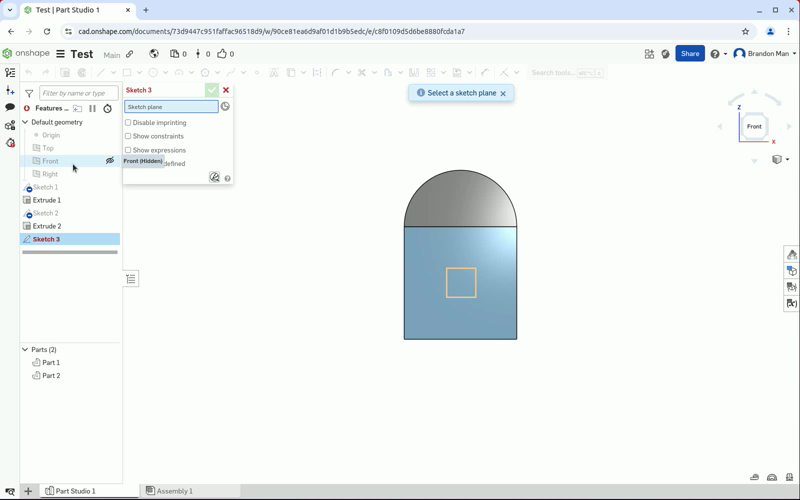
click(73, 163)
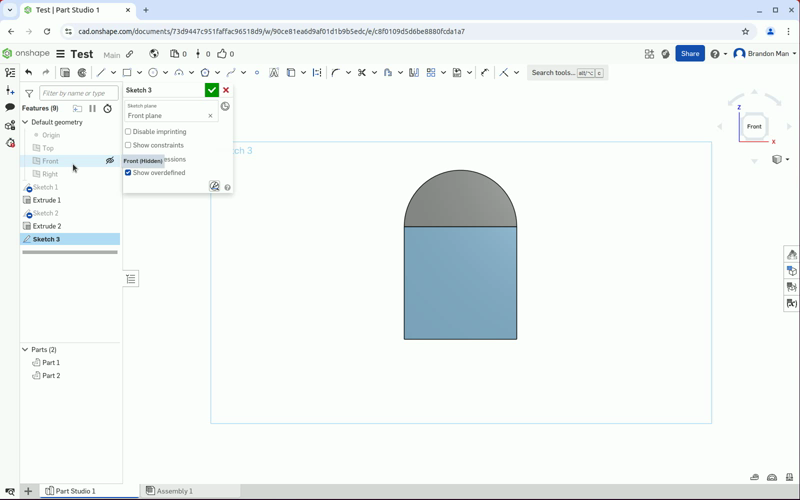
mouse_move(73, 352)
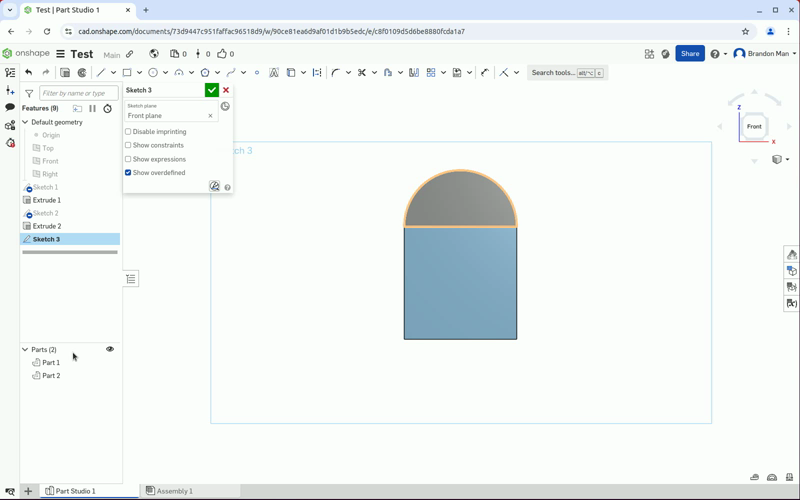
key(y)
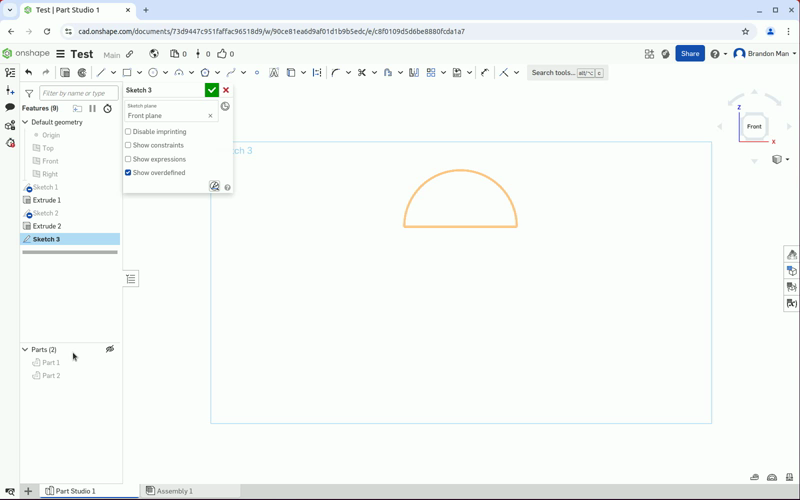
key(l)
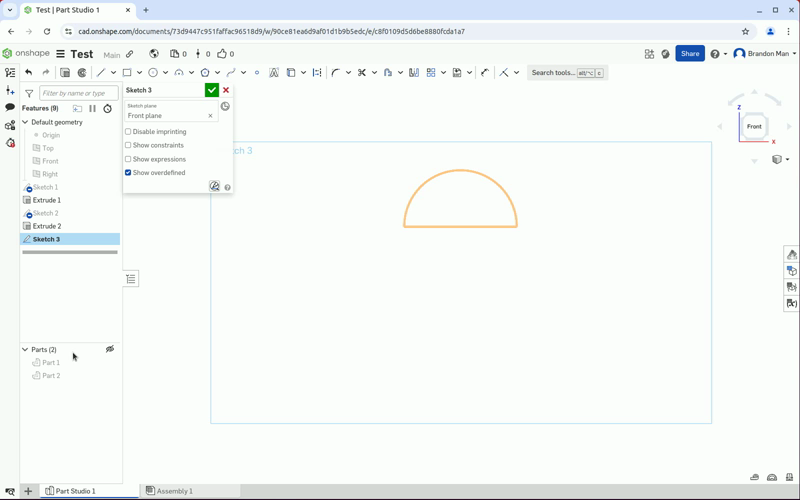
key_down(shift)
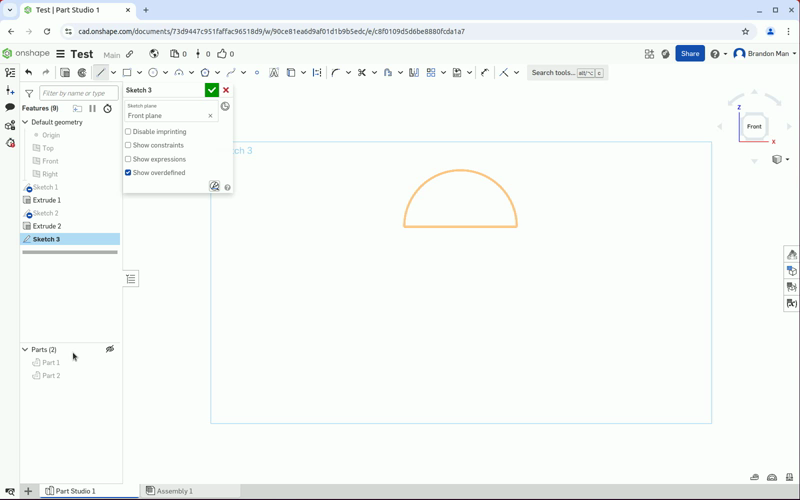
mouse_move(404, 226)
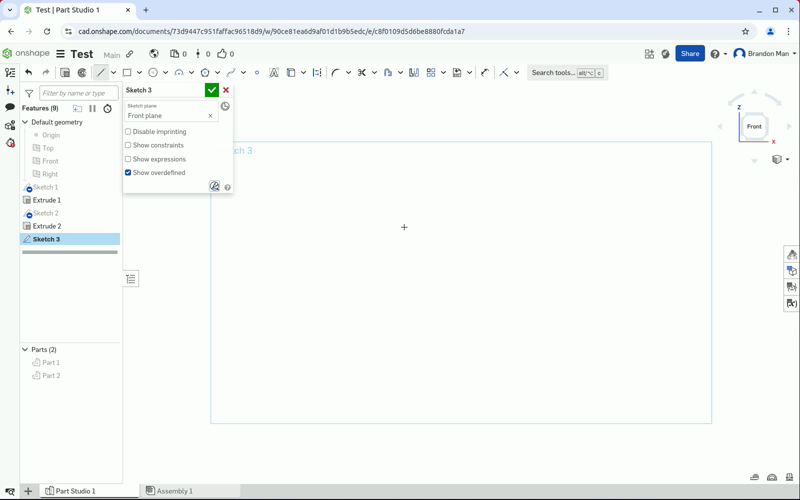
click(404, 226)
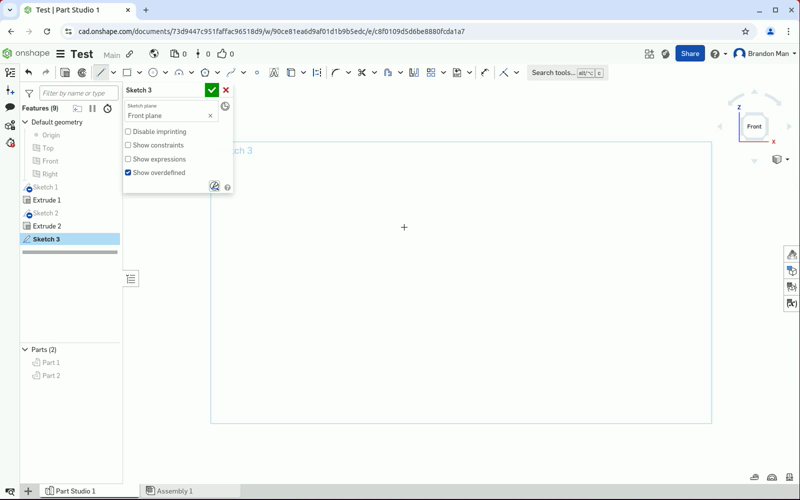
key_up(shift)
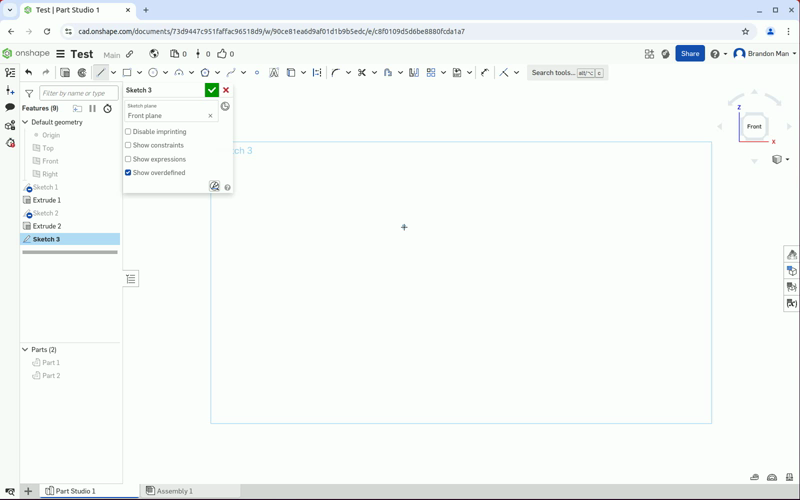
key_down(shift)
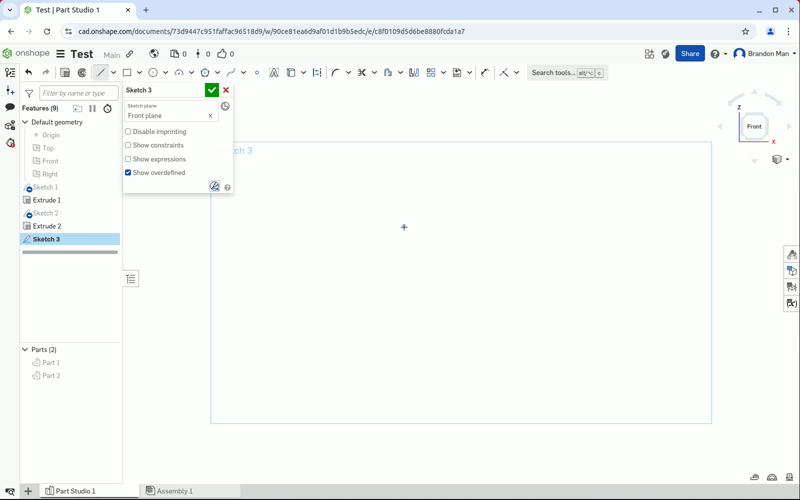
mouse_move(516, 226)
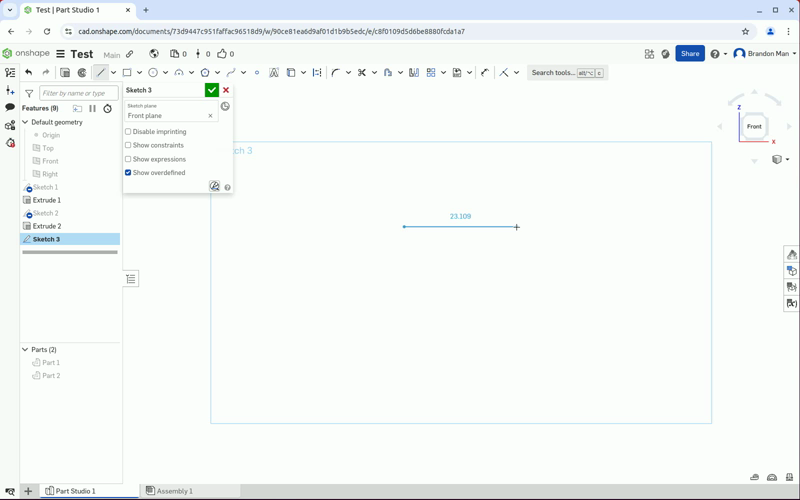
click(516, 226)
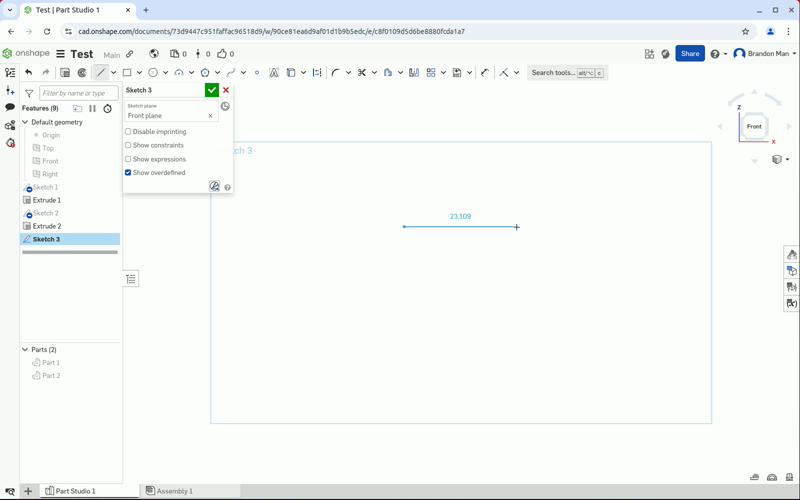
key_up(shift)
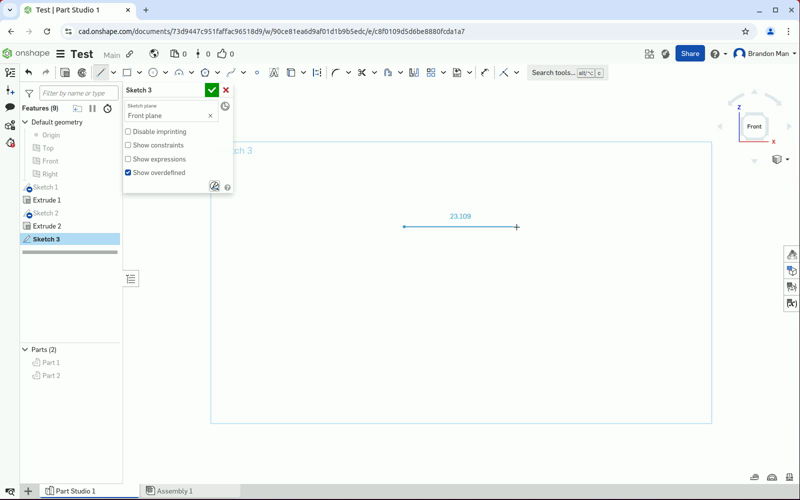
key(esc)
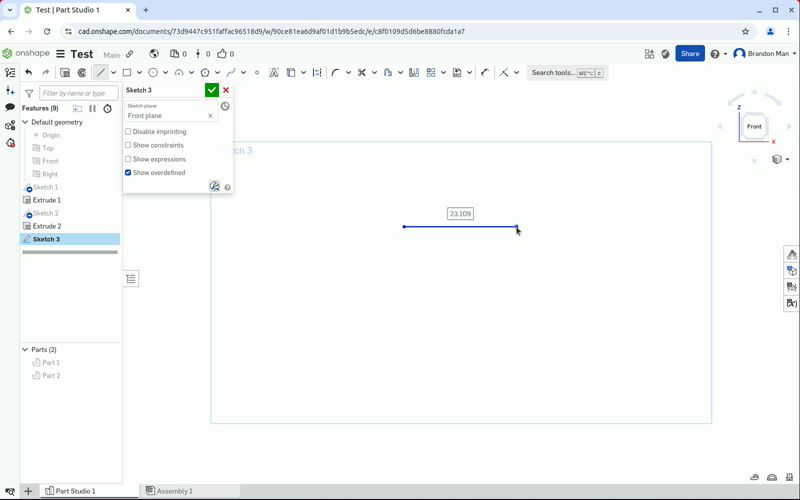
key(a)
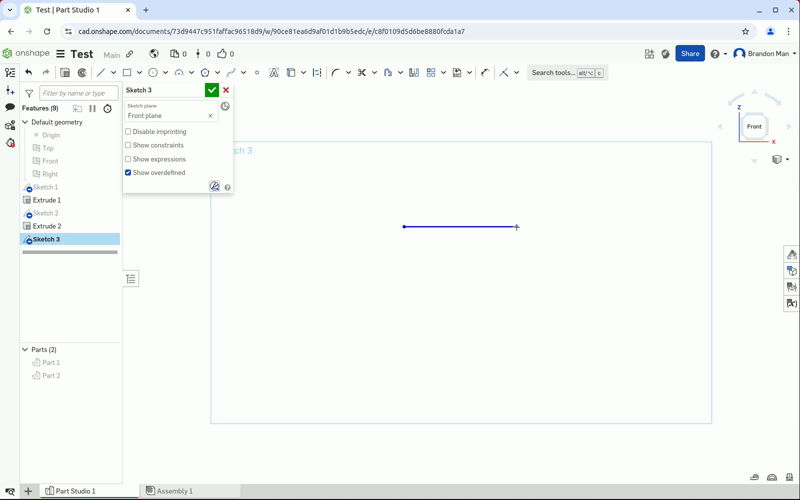
mouse_move(516, 226)
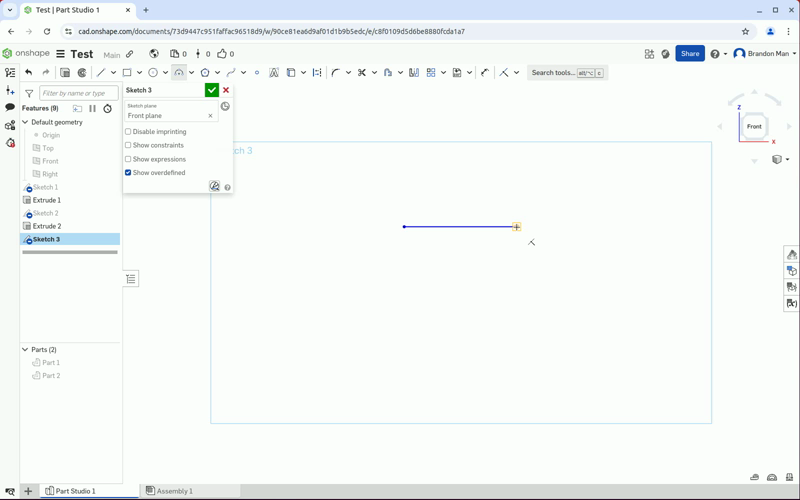
click(516, 226)
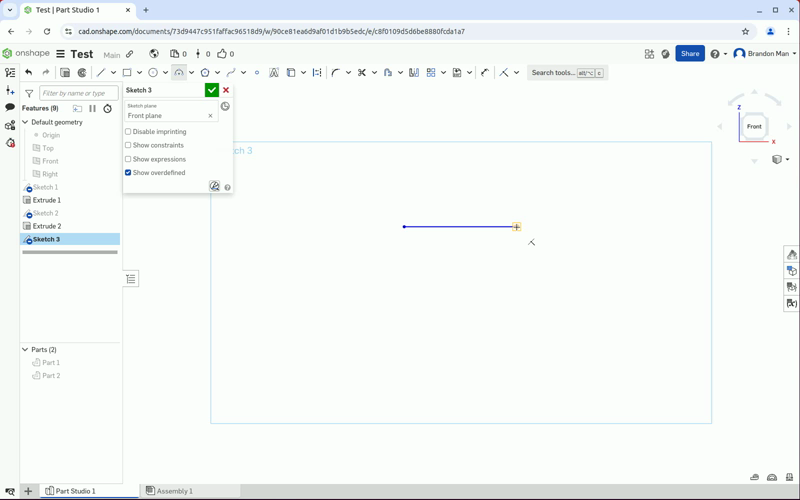
mouse_move(404, 226)
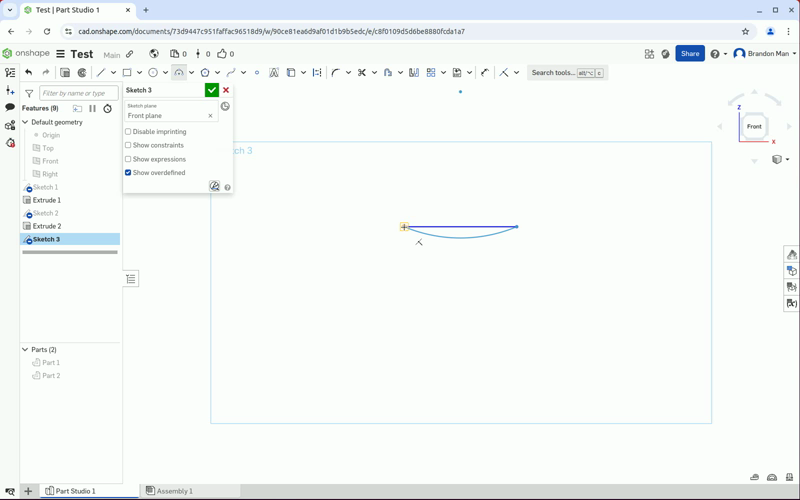
click(404, 226)
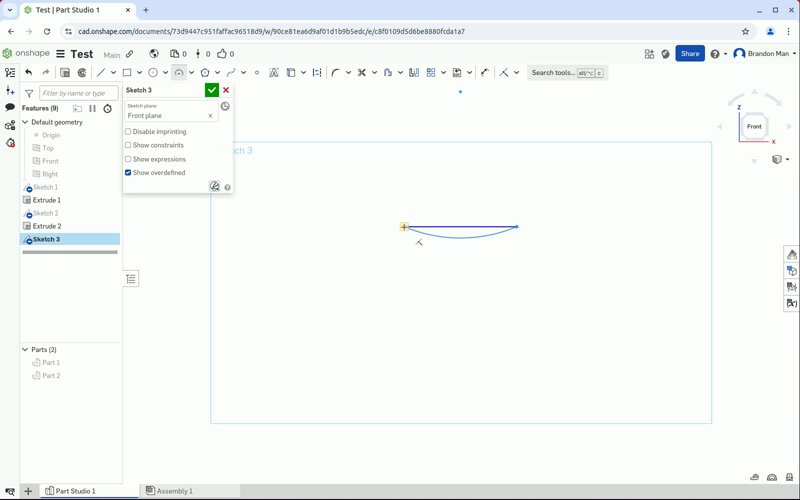
key_down(shift)
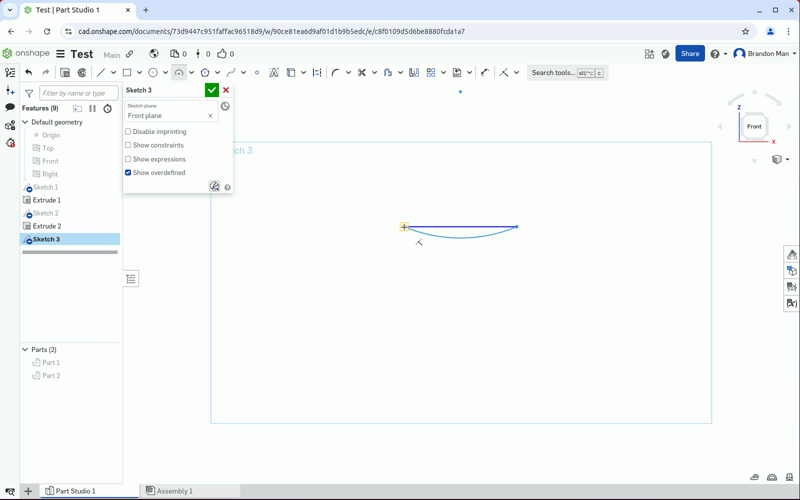
mouse_move(460, 170)
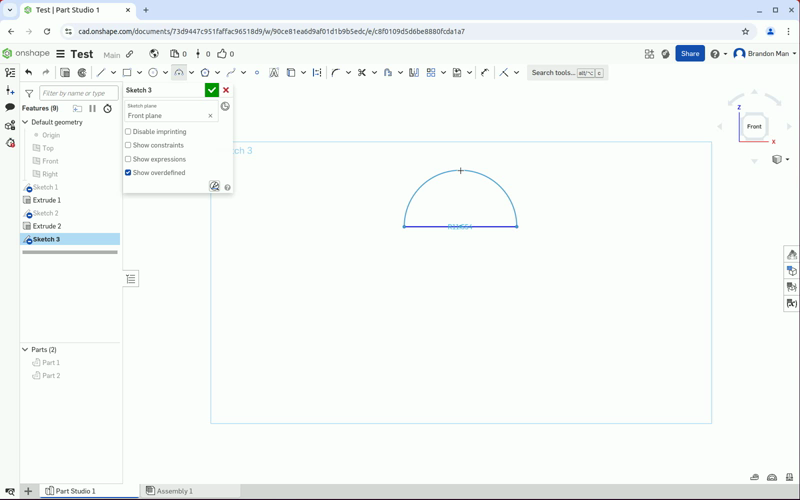
click(460, 170)
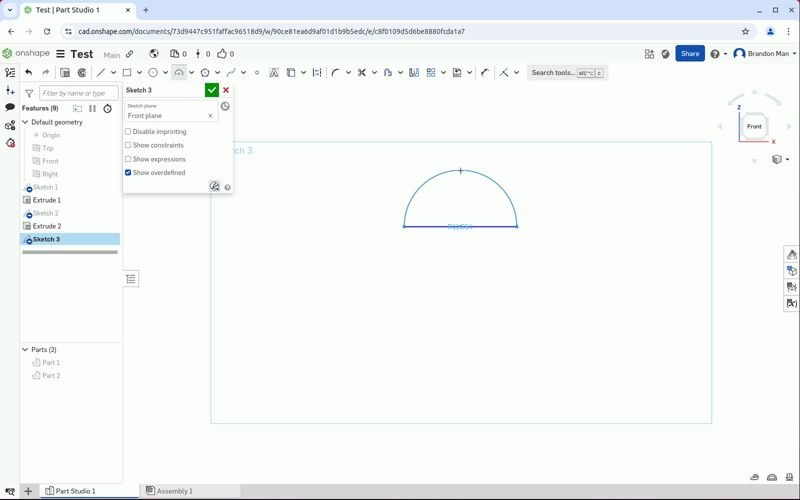
key_up(shift)
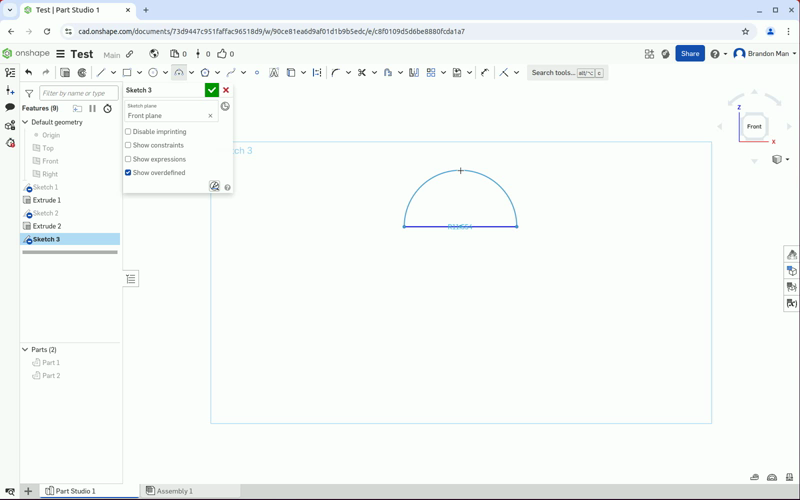
key(esc)
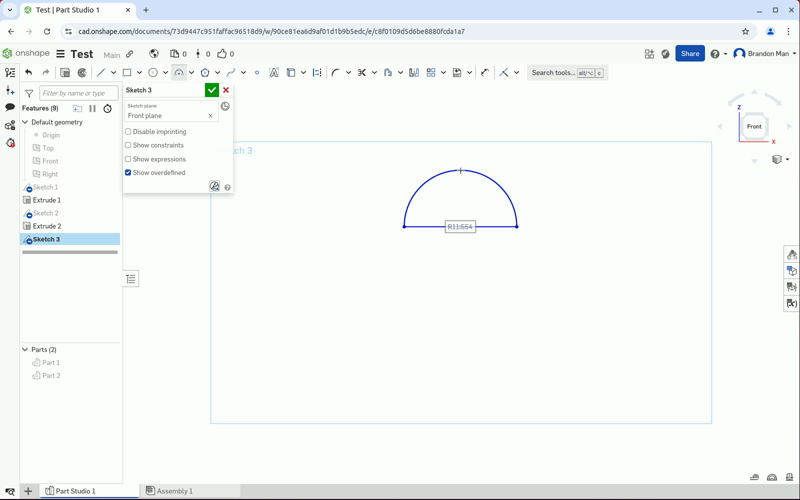
mouse_move(428, 209)
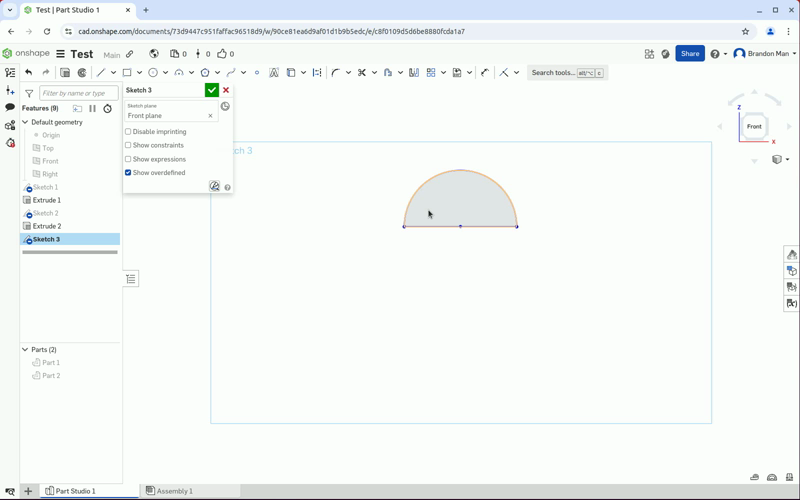
click(428, 209)
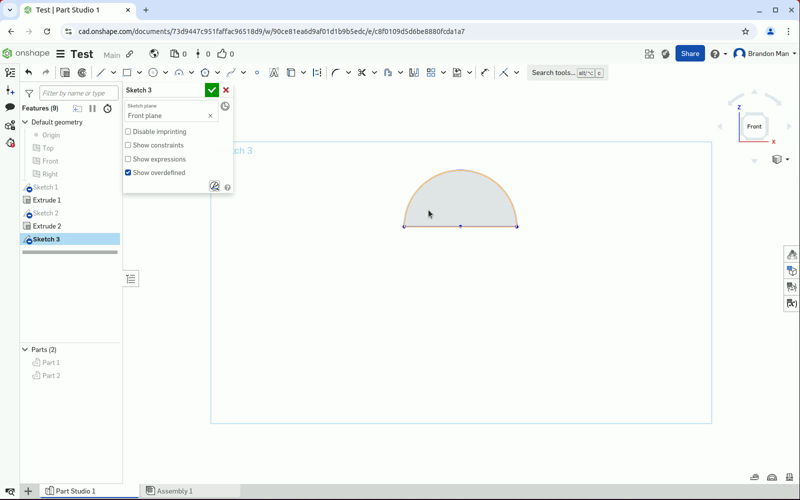
mouse_move(73, 352)
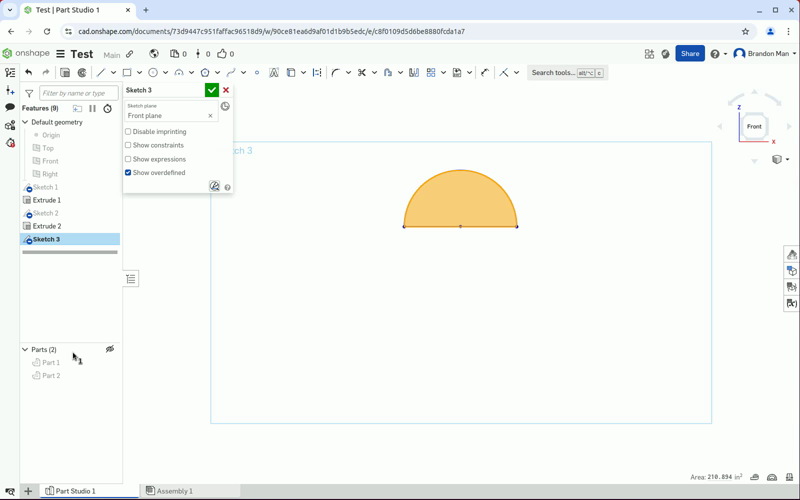
key(shift+y)
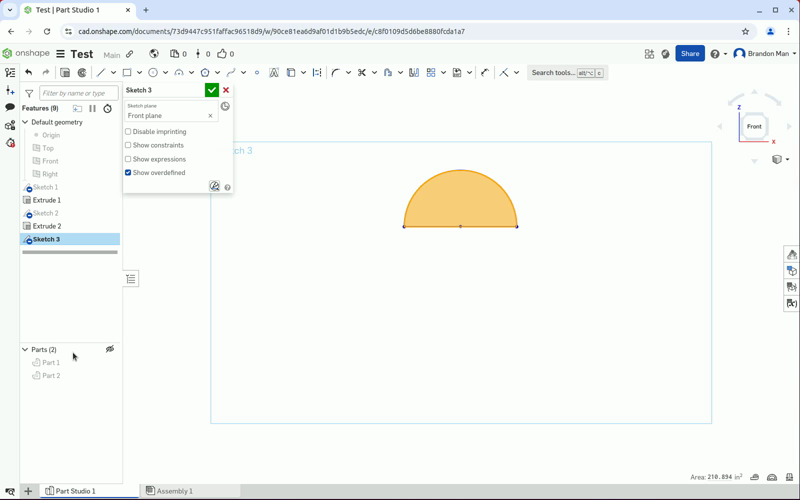
key(shift+e)
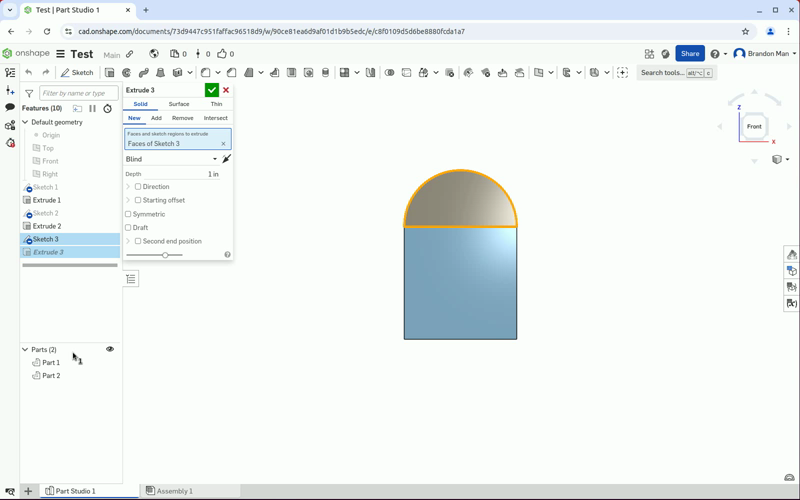
mouse_move(143, 106)
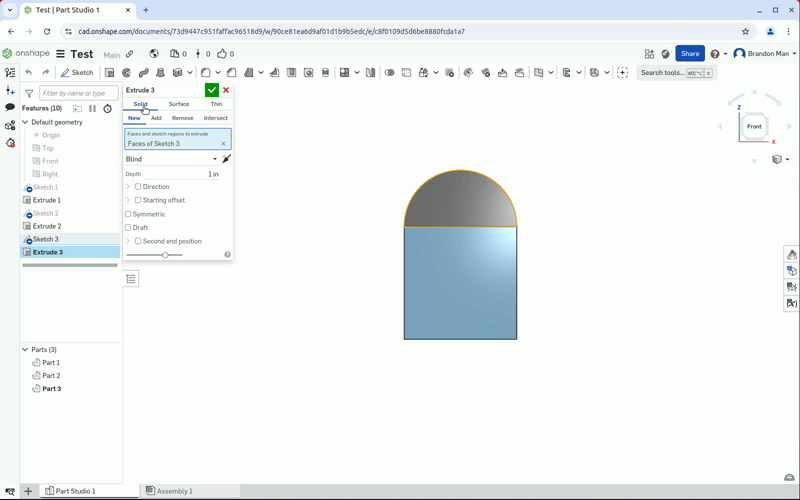
click(143, 106)
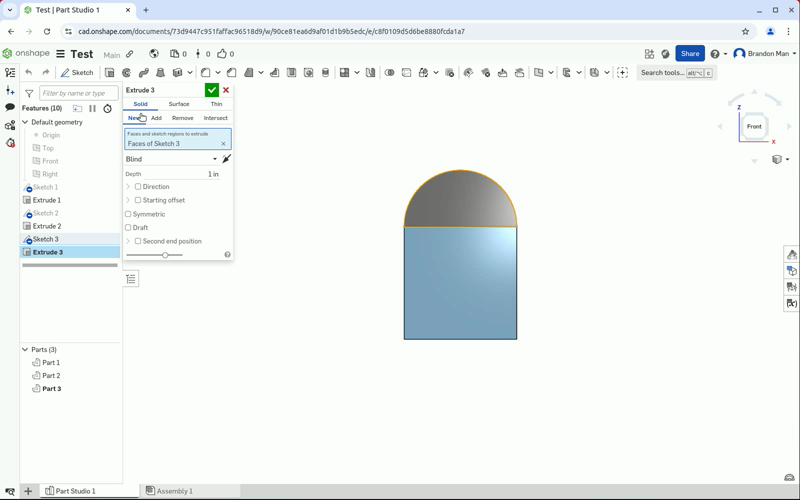
mouse_move(137, 120)
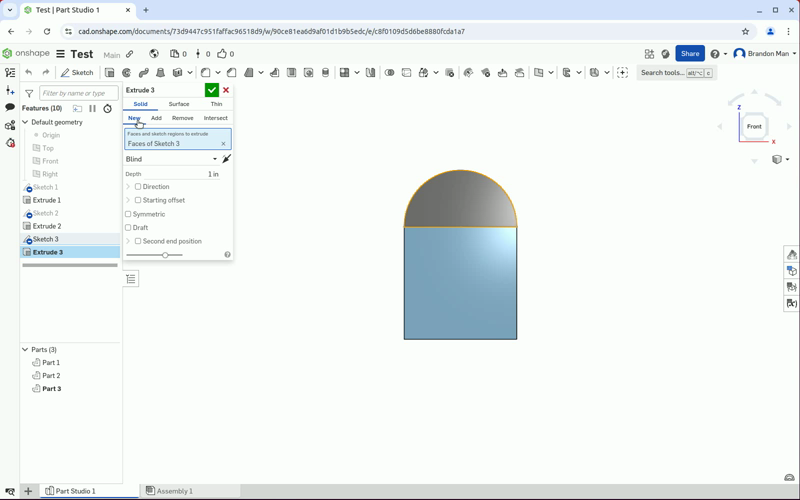
click(137, 120)
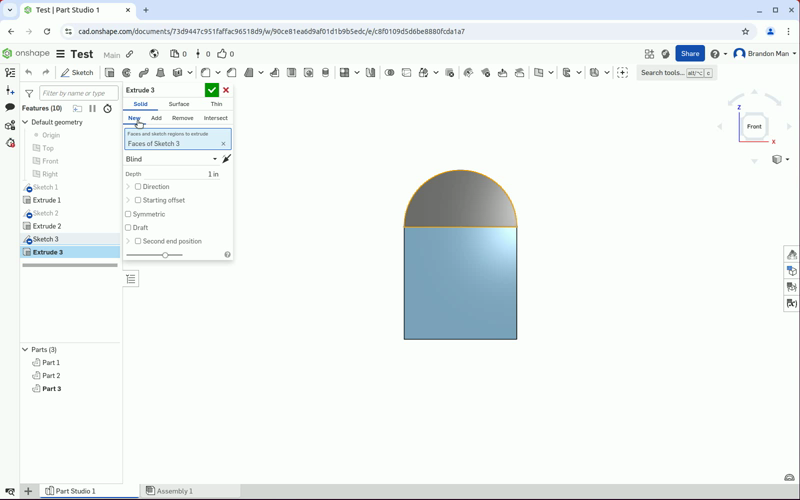
key(tab, 4)
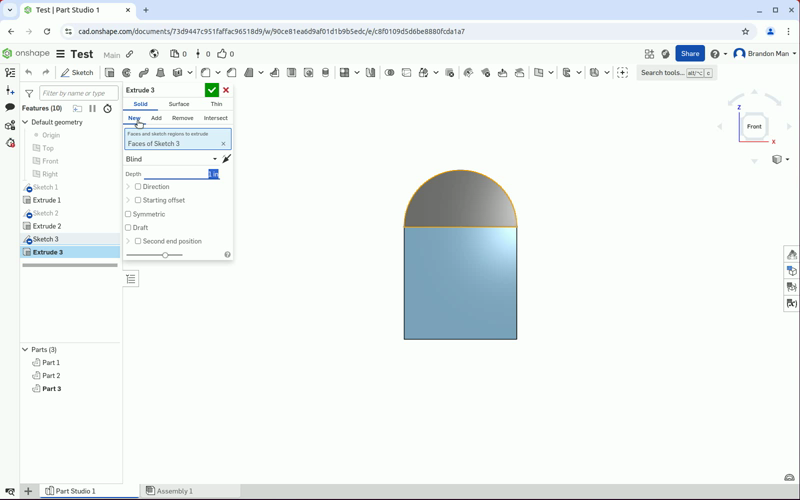
text(7.703)
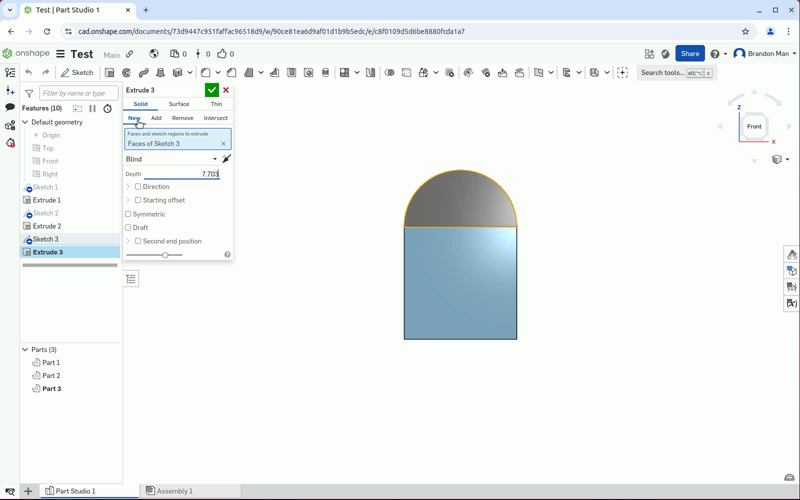
key(enter)
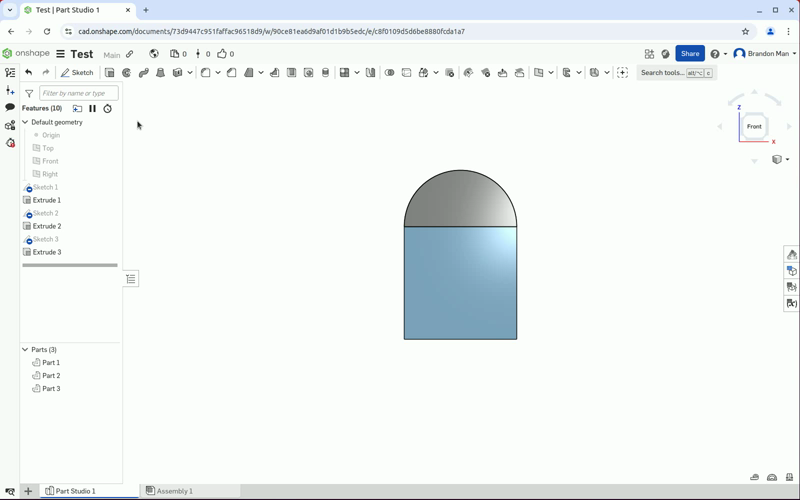
key(shift+h)
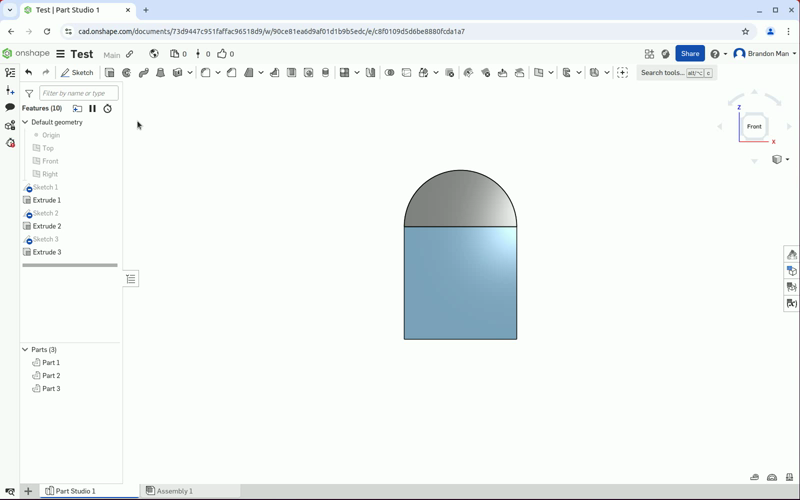
key(shift+h)
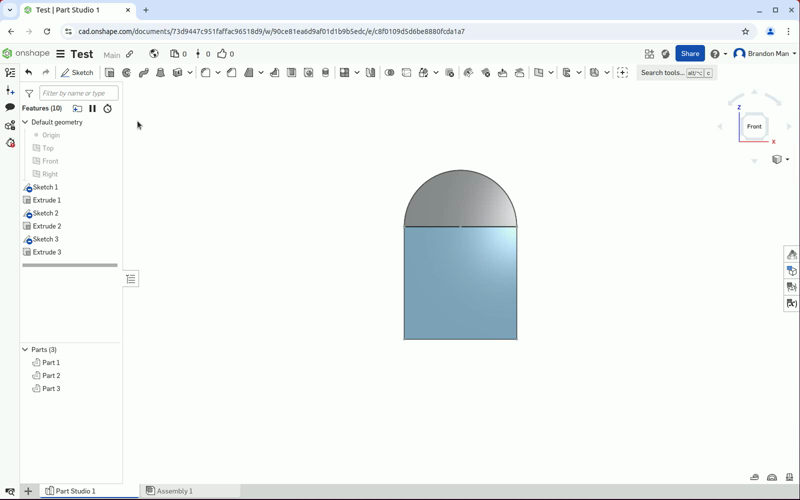
key(shift+7)
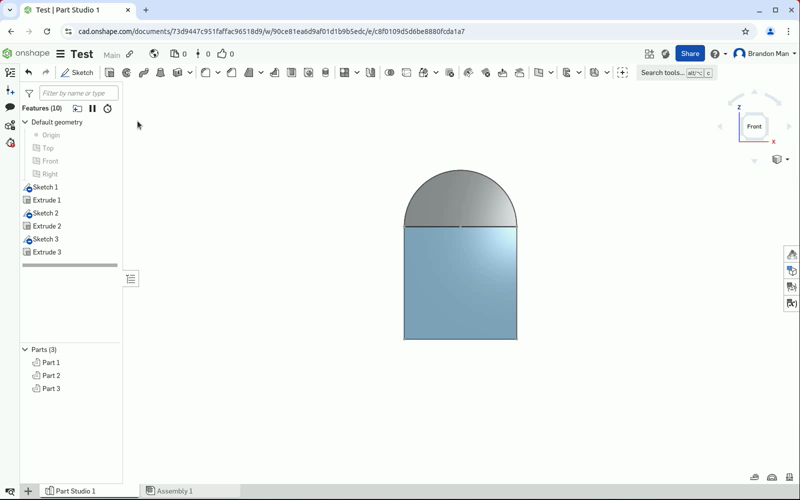
key(left, 2)
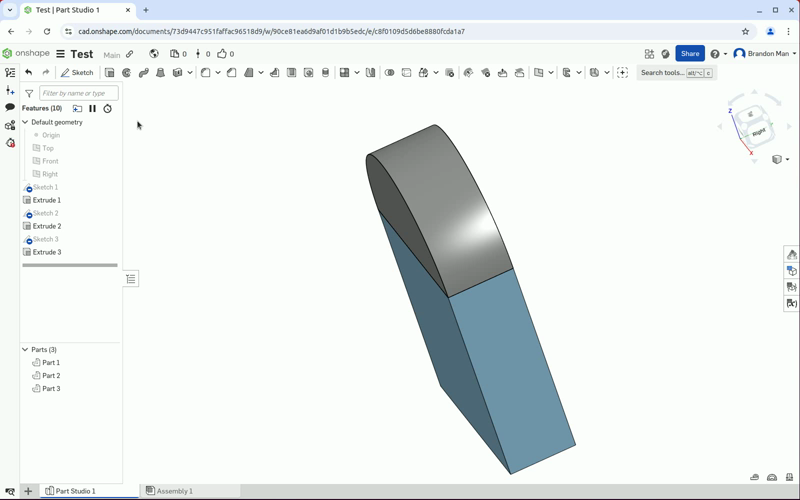
key(down, 2)
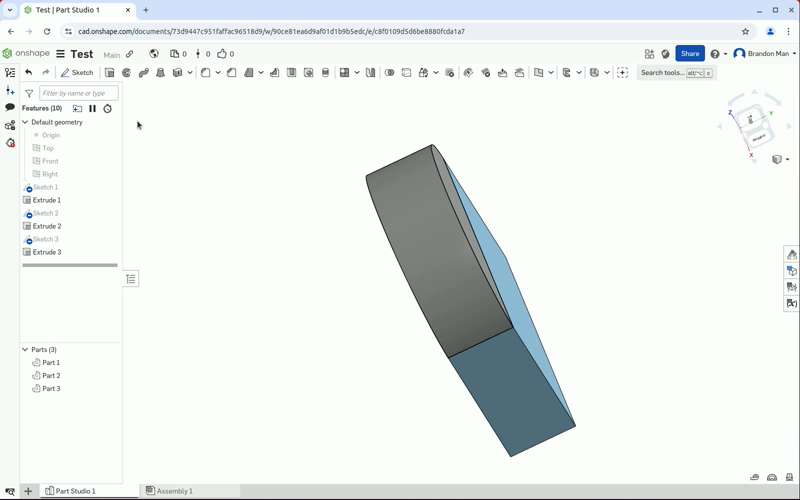
key(up, 2)
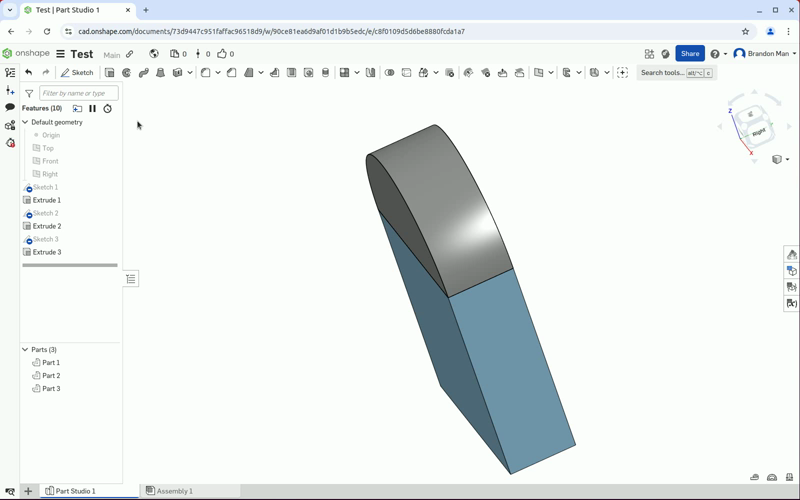
key(right, 2)
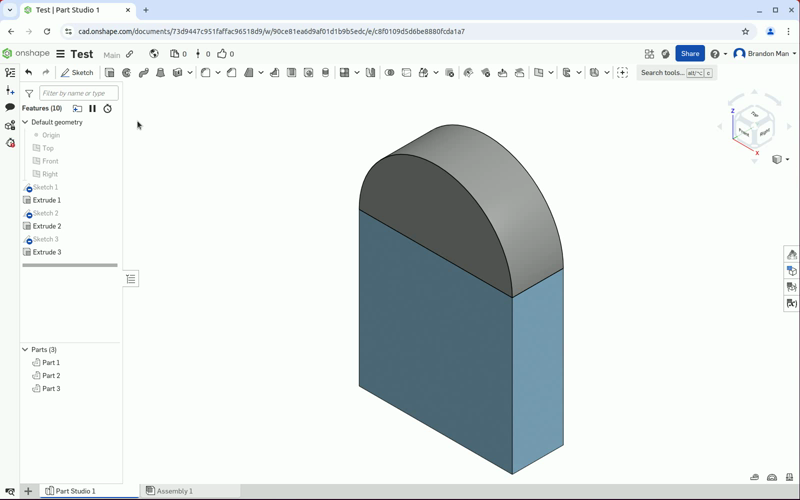
mouse_move(73, 189)
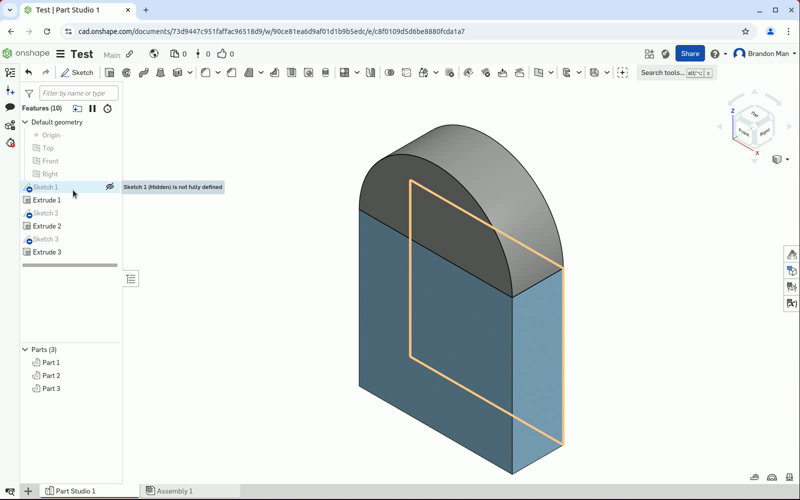
click(73, 189)